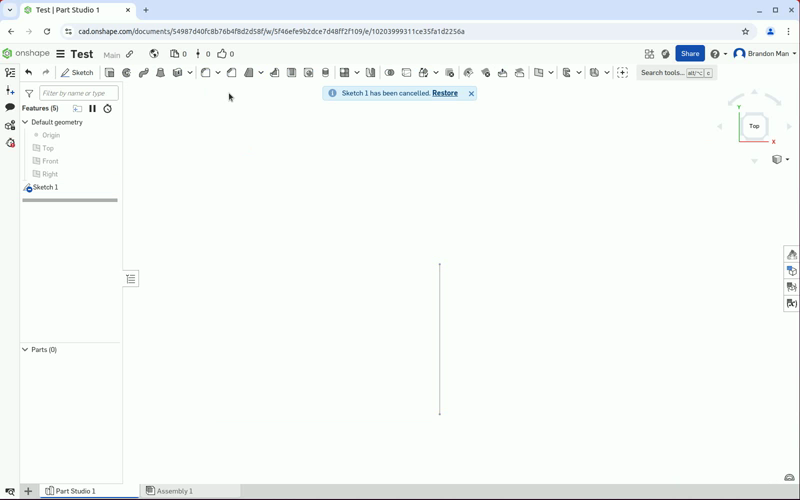
key(shift+h)
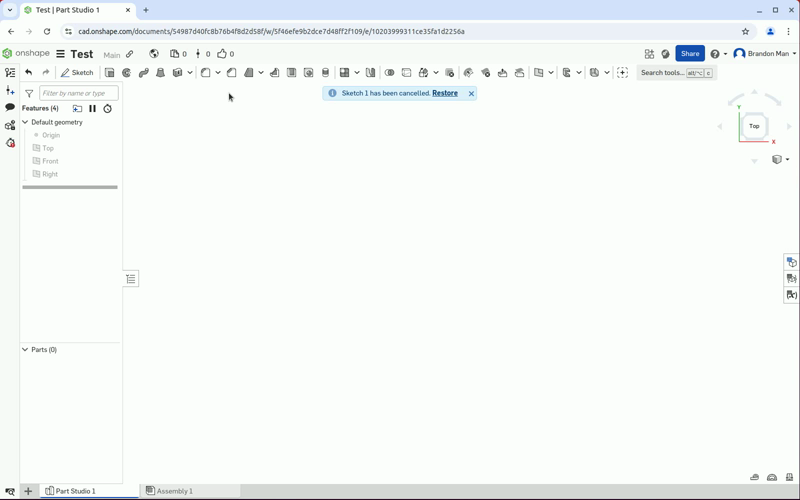
mouse_move(73, 352)
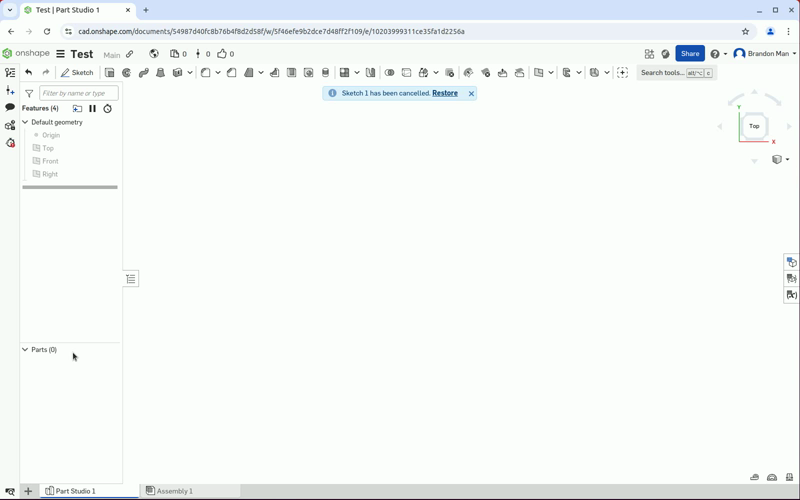
key(y)
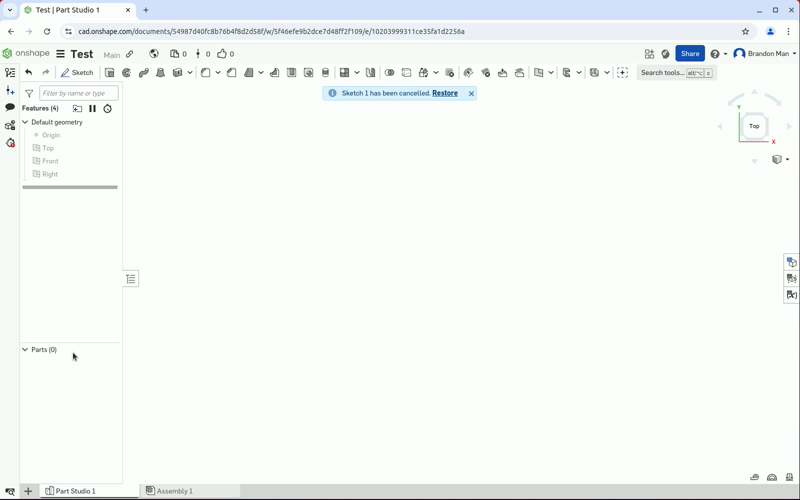
key(shift+p)
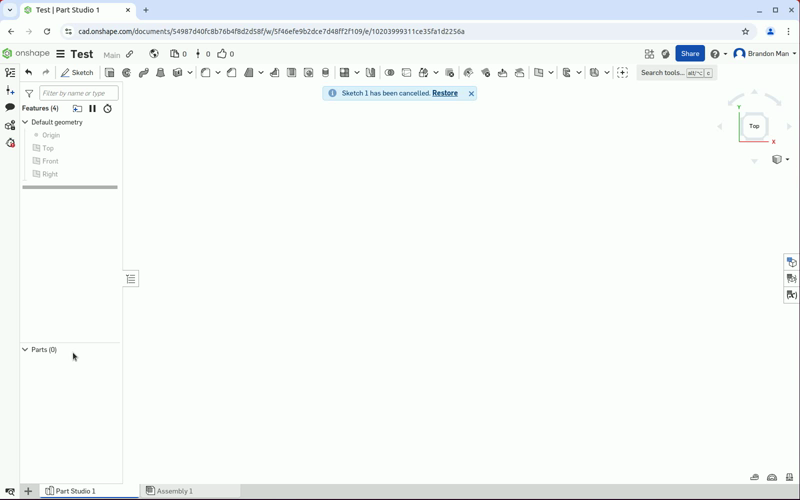
key(space)
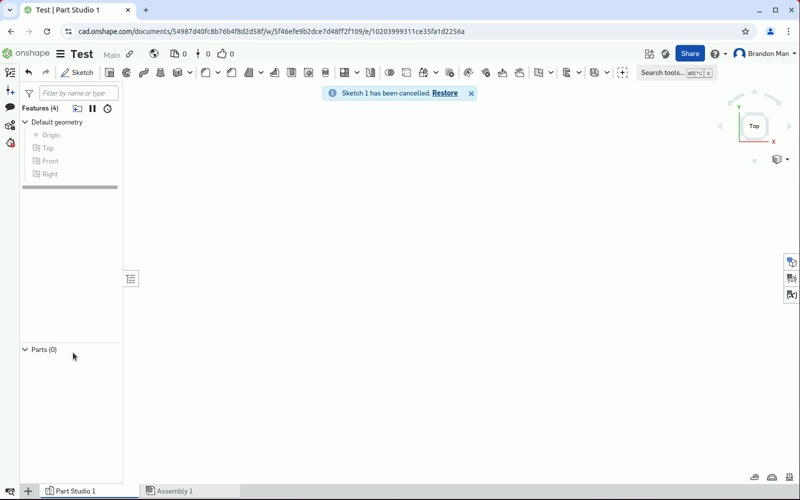
key_down(shift)
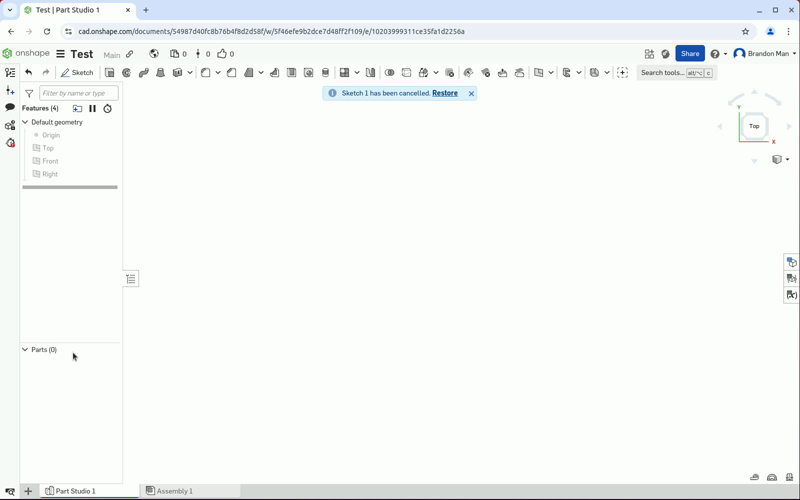
key(up)
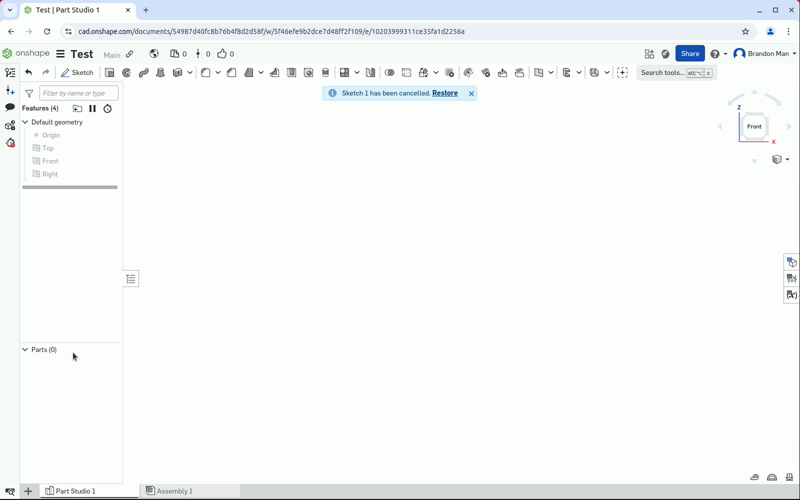
key_up(shift)
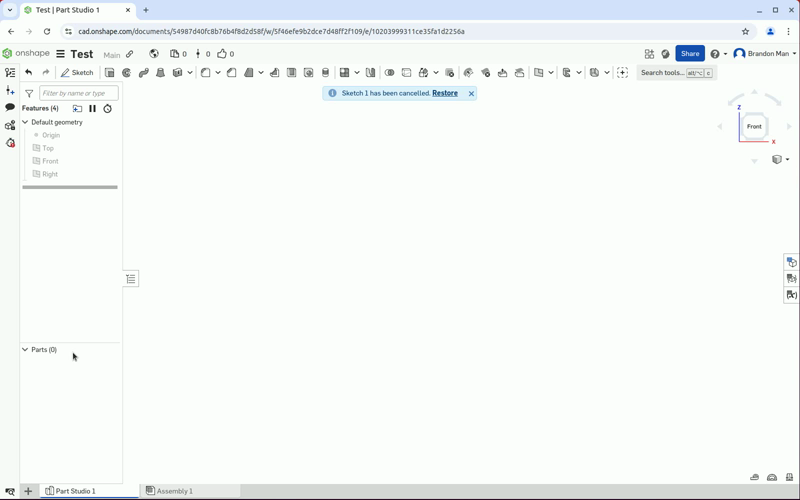
mouse_move(73, 352)
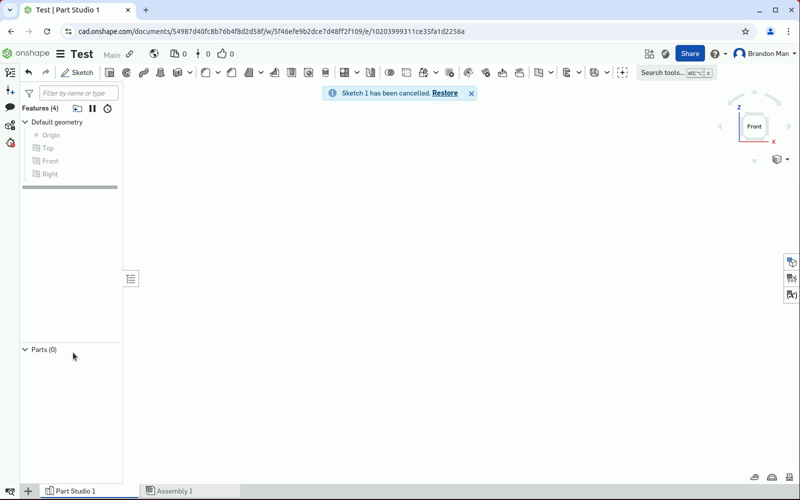
key(shift+y)
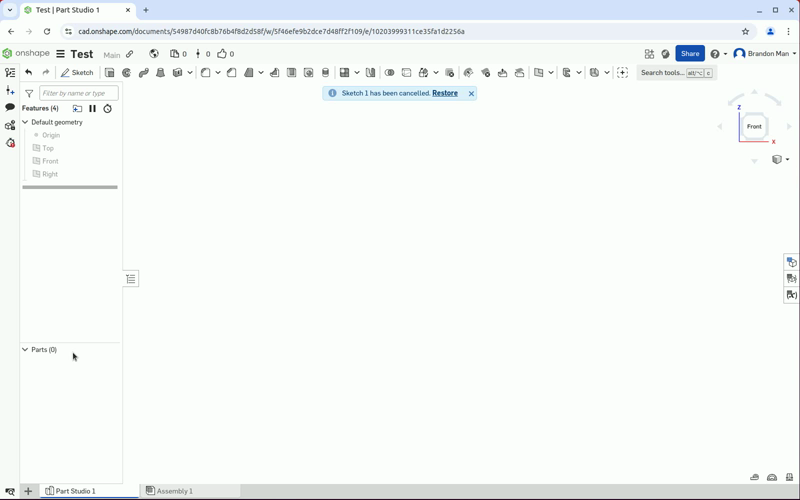
key(shift+s)
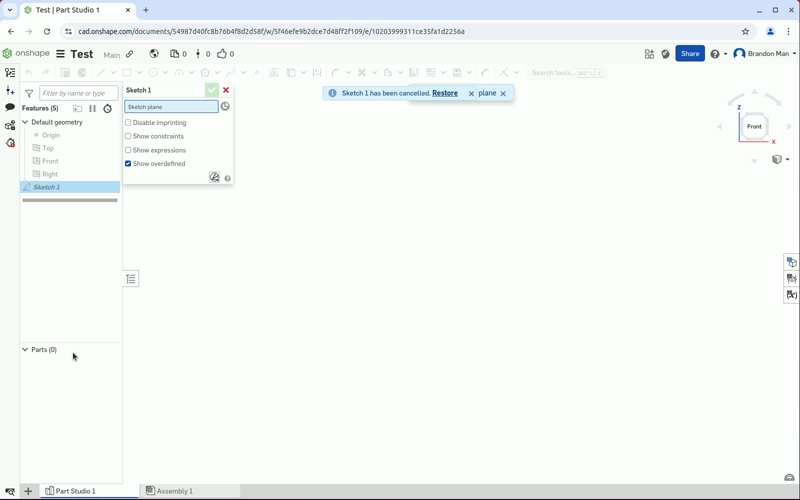
mouse_move(73, 163)
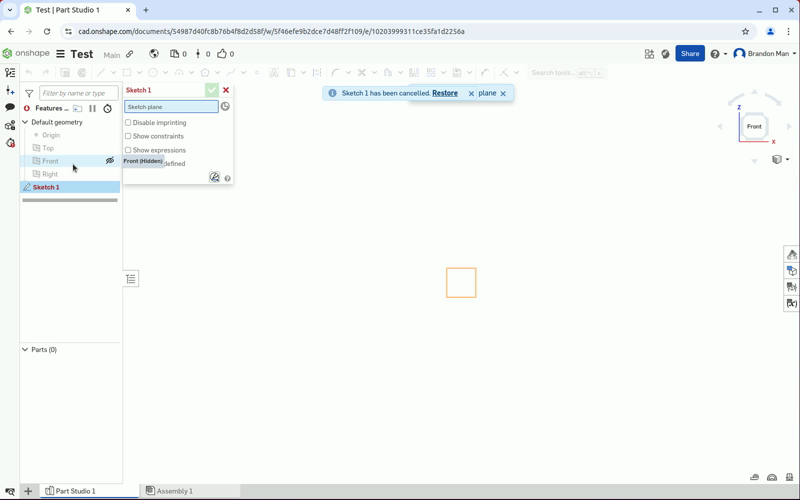
click(73, 163)
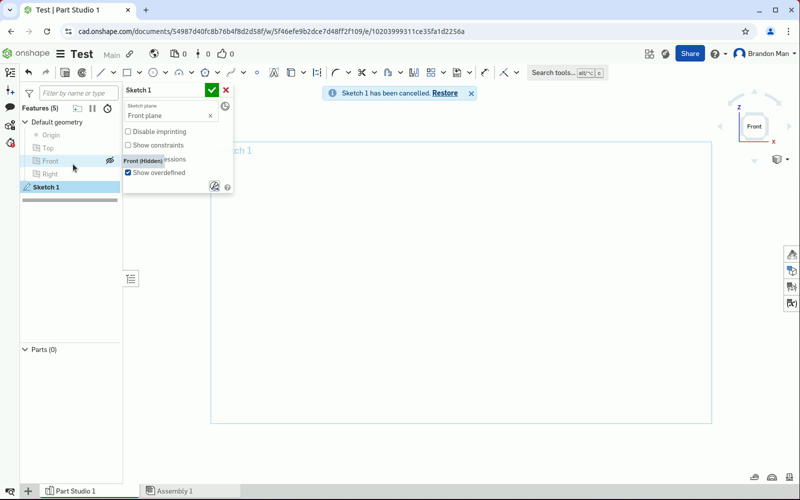
mouse_move(73, 352)
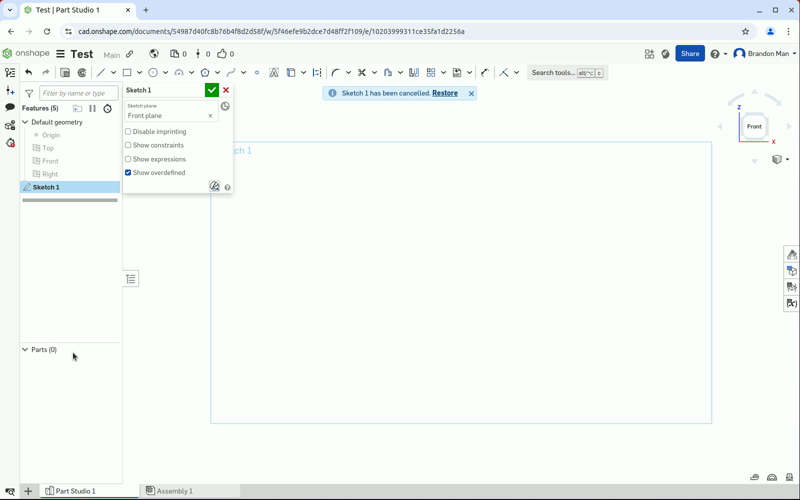
key(y)
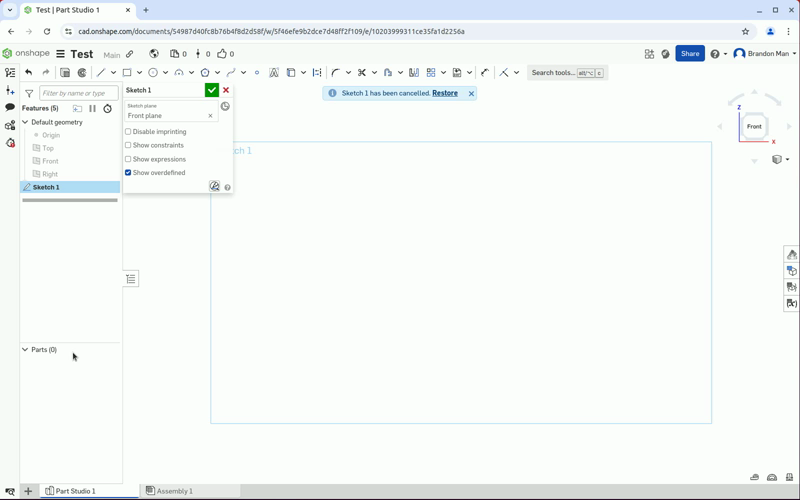
key(l)
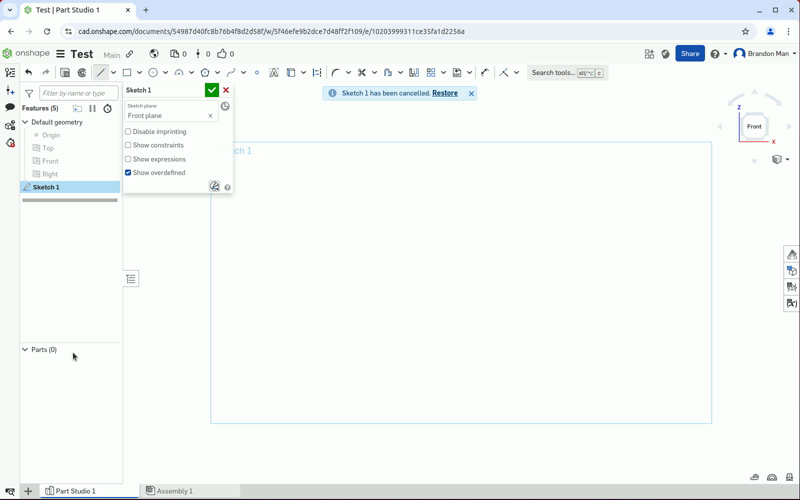
key_down(shift)
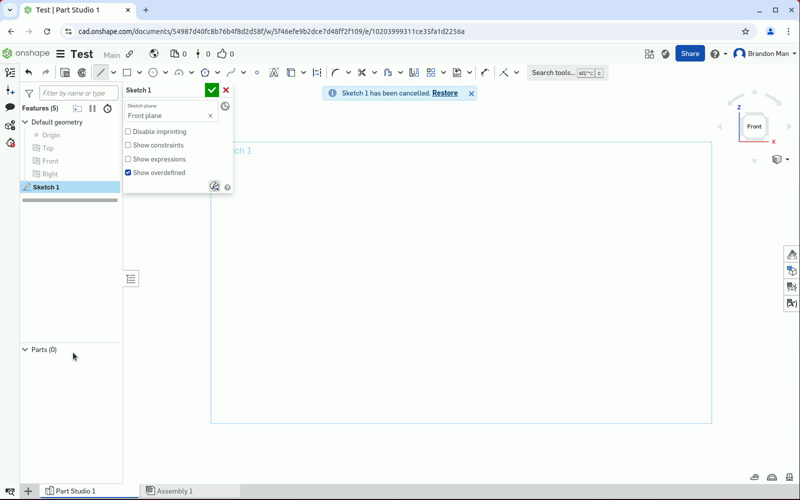
mouse_move(348, 334)
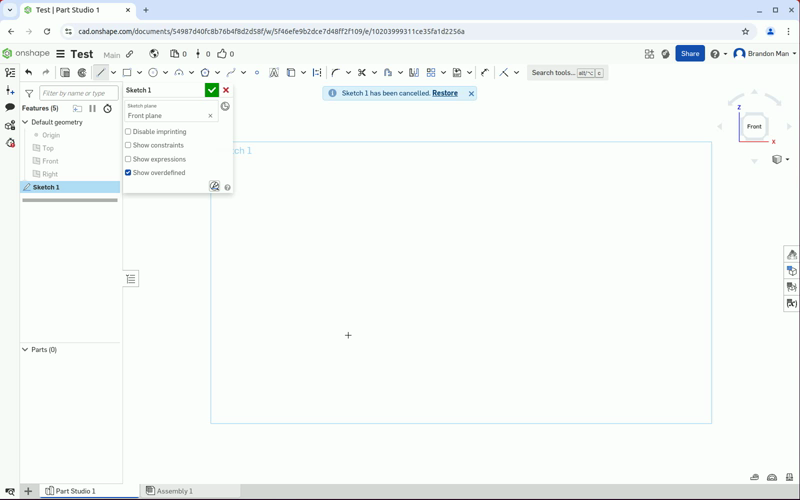
click(348, 334)
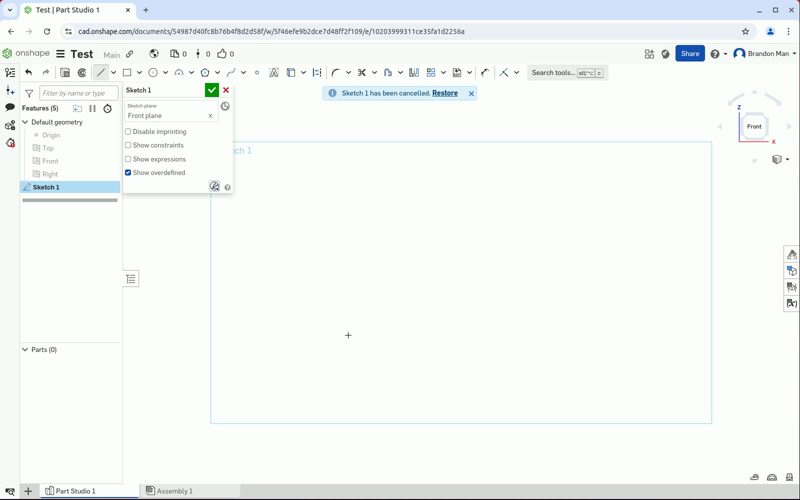
key_up(shift)
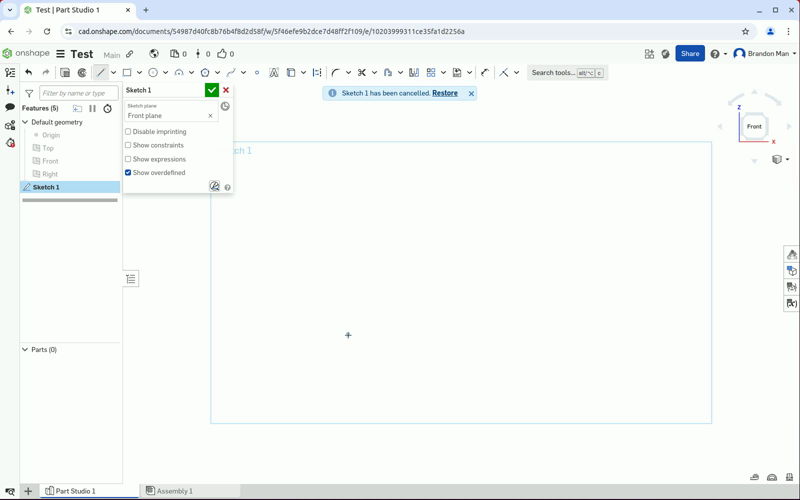
key_down(shift)
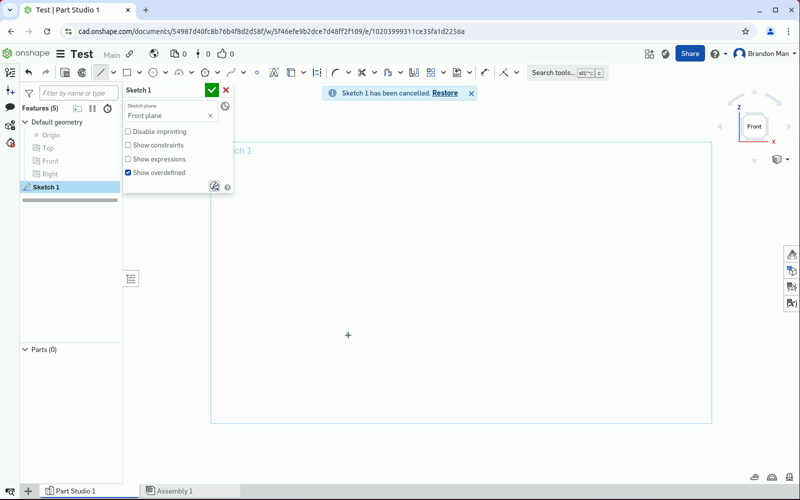
mouse_move(572, 334)
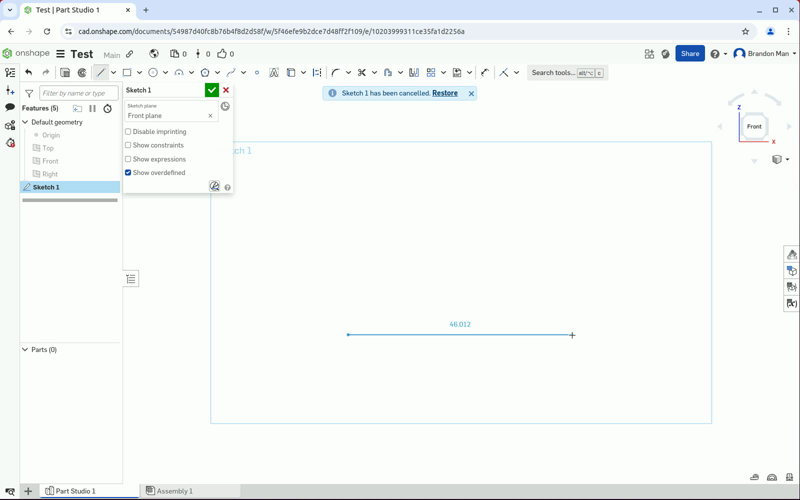
click(572, 334)
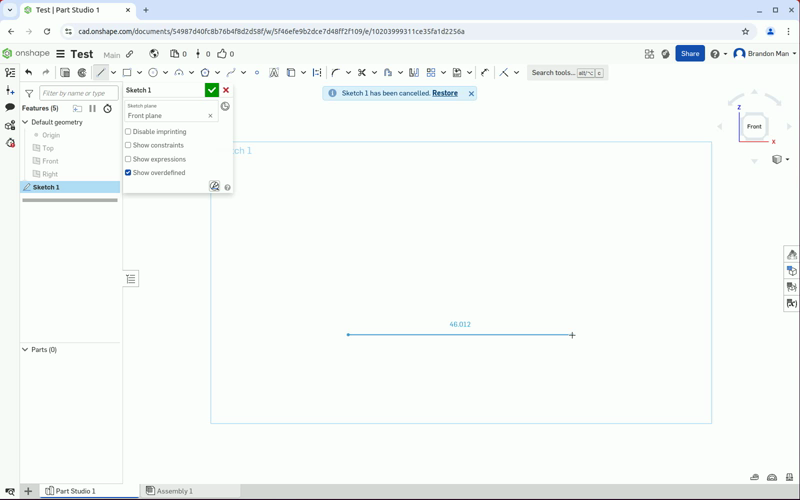
key_up(shift)
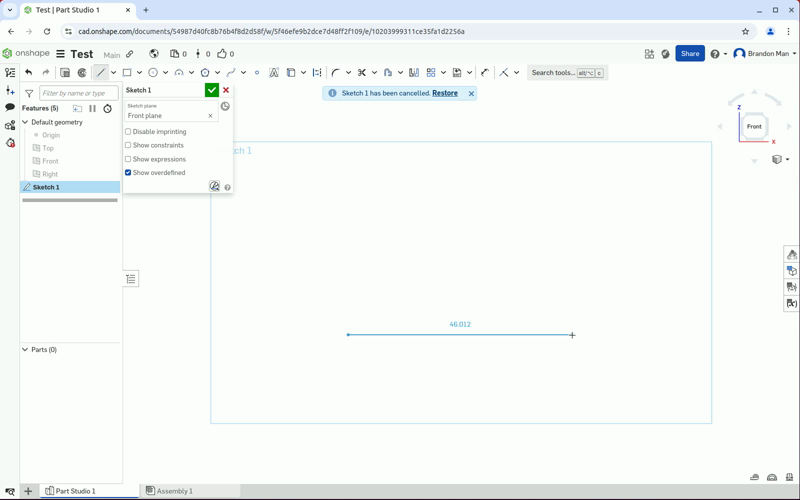
key_down(shift)
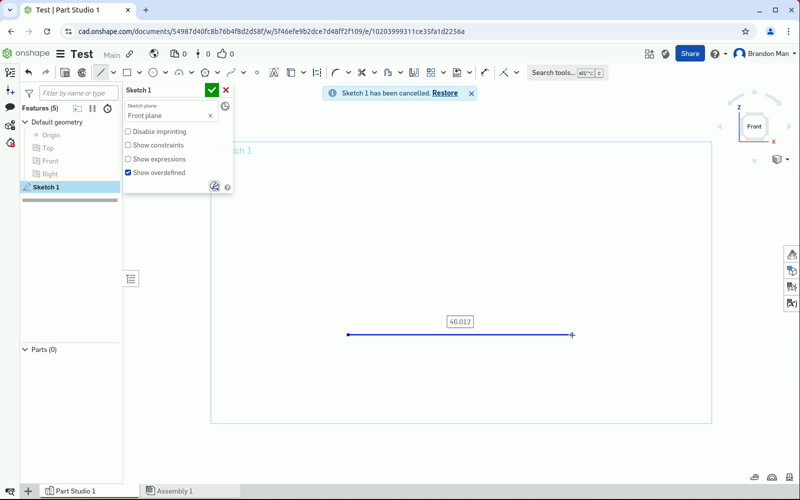
mouse_move(572, 230)
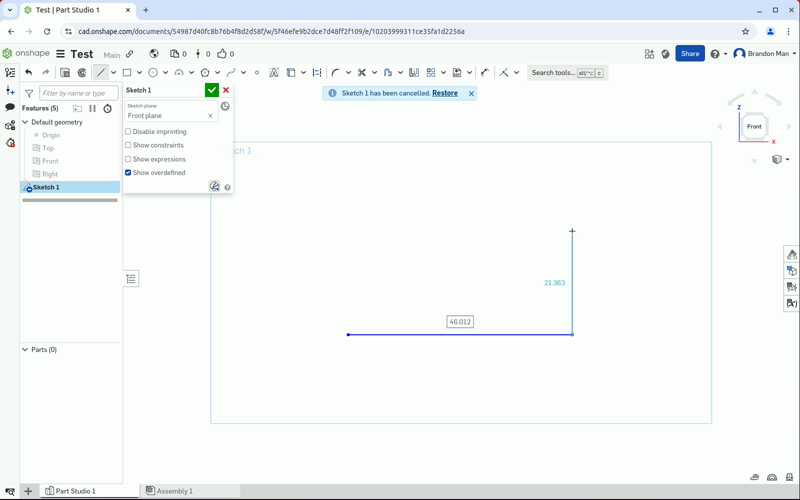
click(572, 230)
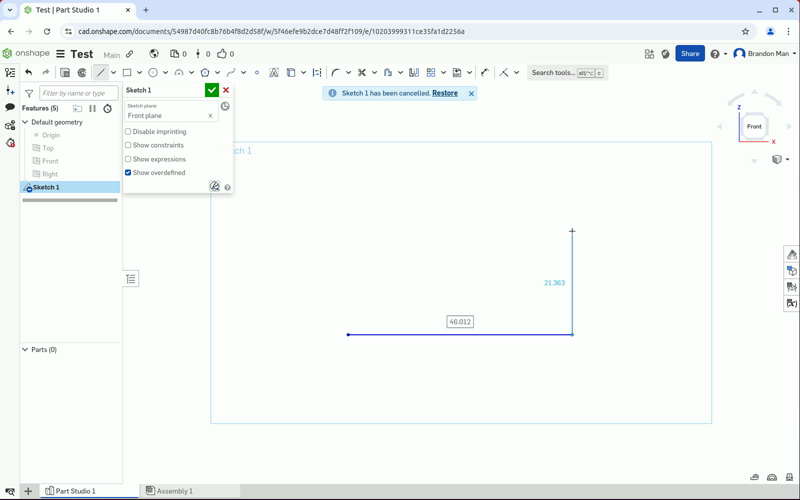
key_up(shift)
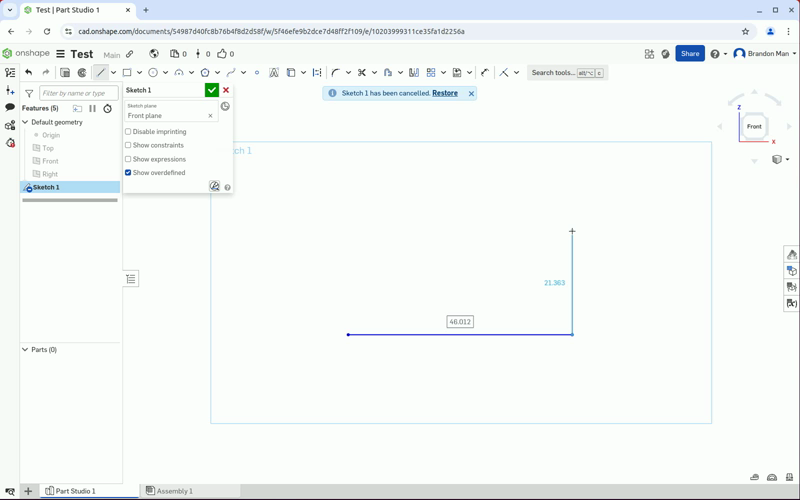
key_down(shift)
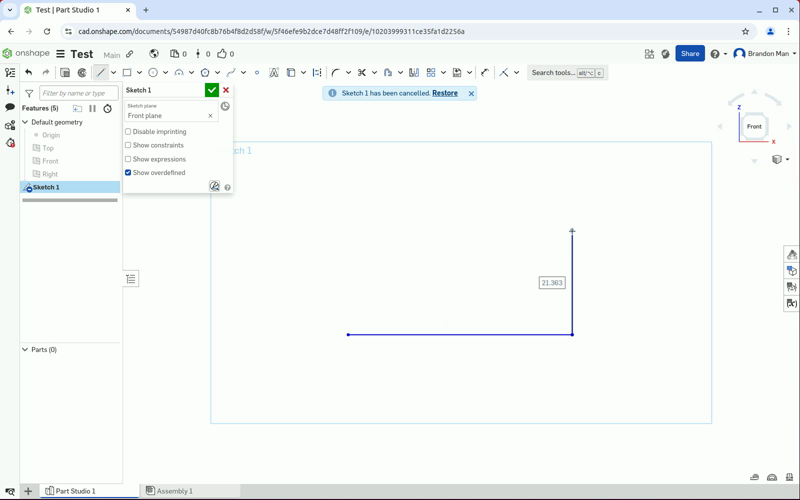
mouse_move(348, 230)
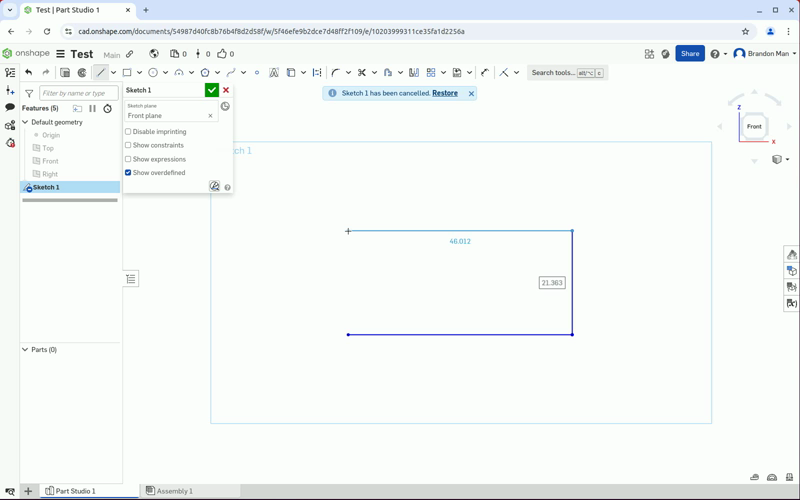
click(348, 230)
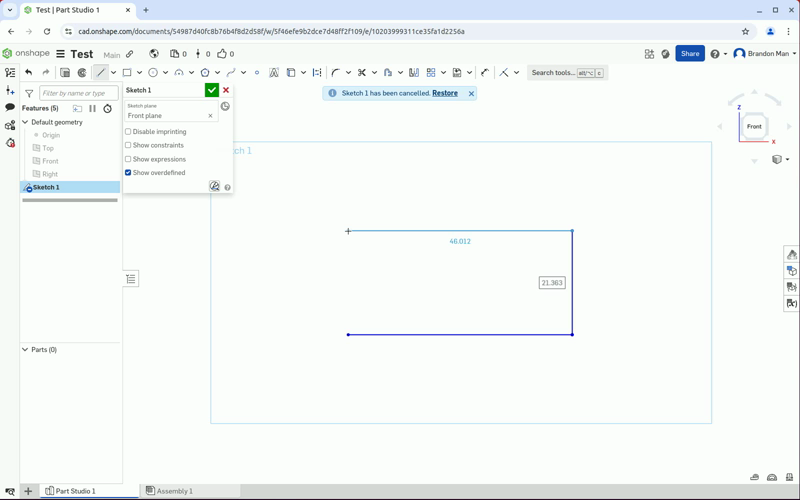
key_up(shift)
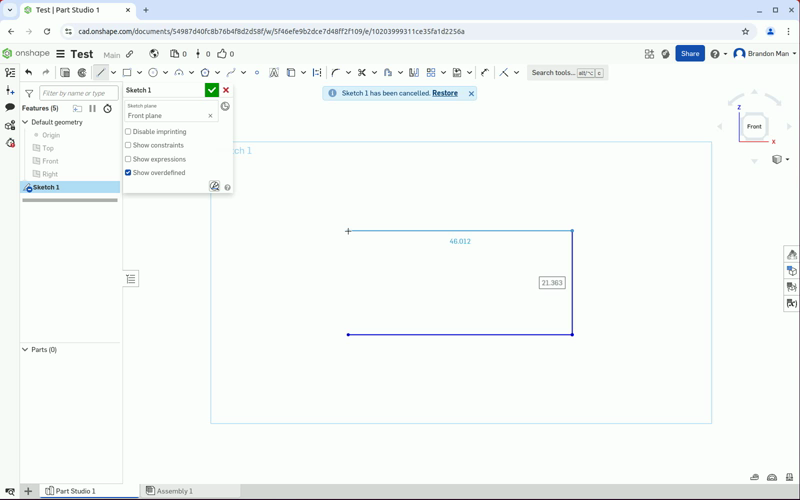
key_down(shift)
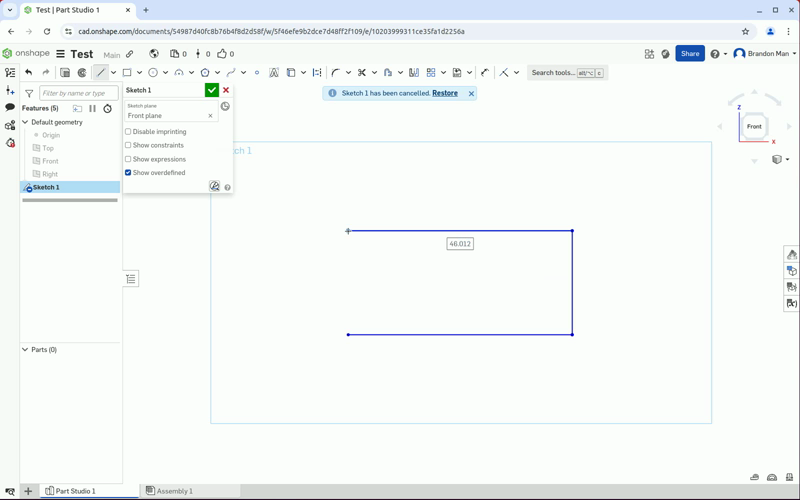
mouse_move(348, 334)
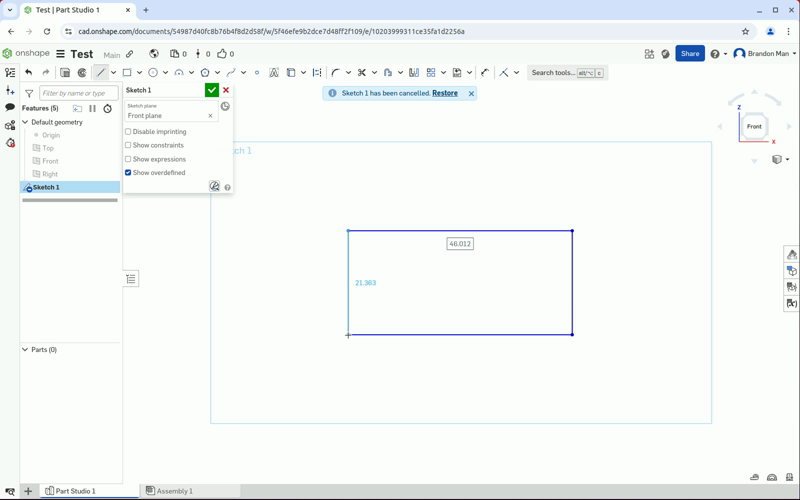
key_up(shift)
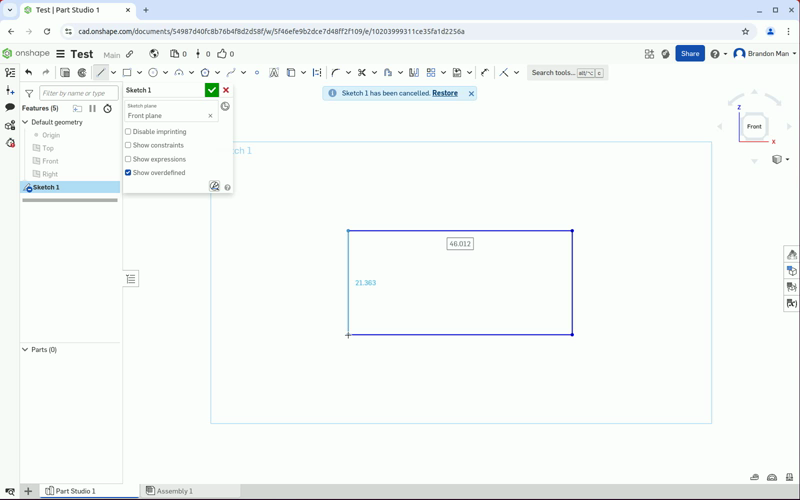
click(348, 334)
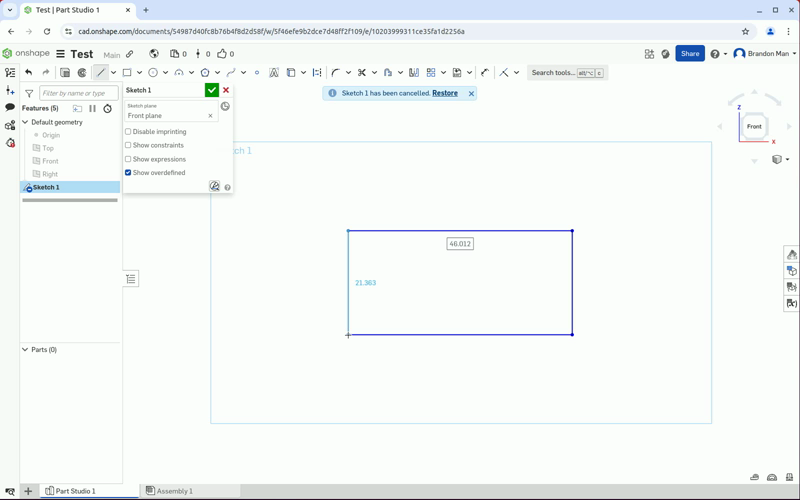
key(esc)
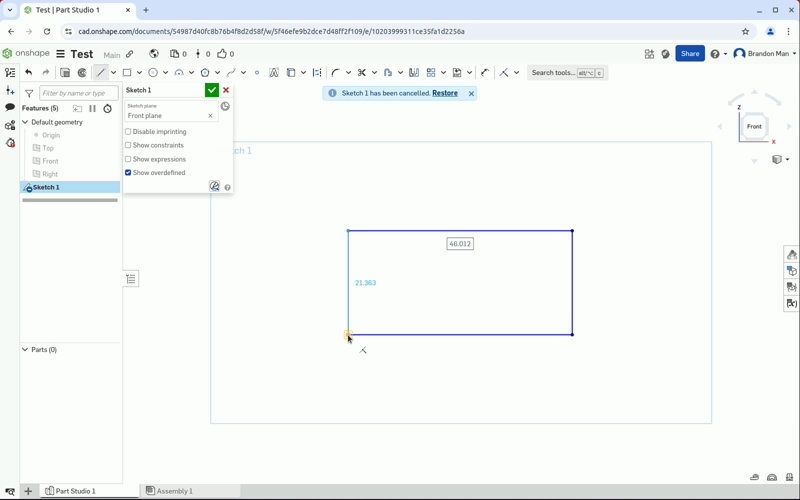
key(l)
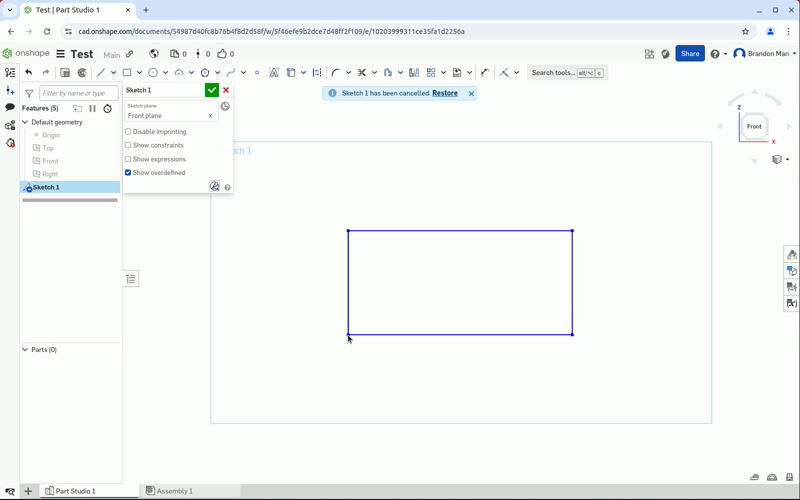
key_down(shift)
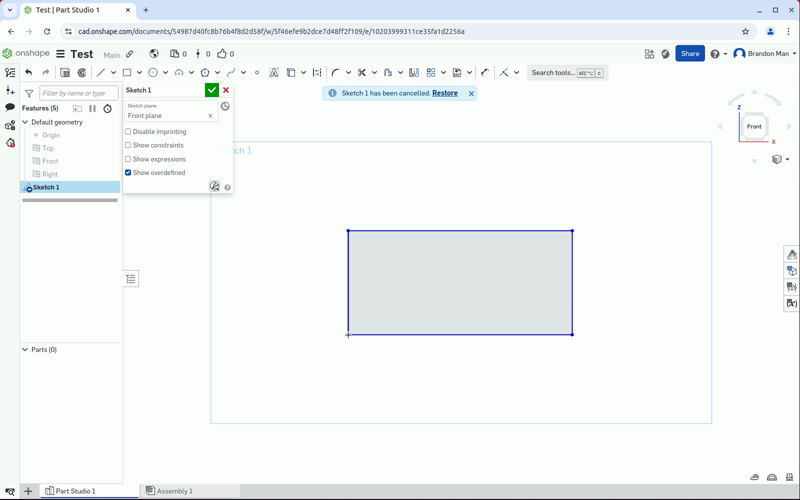
mouse_move(374, 303)
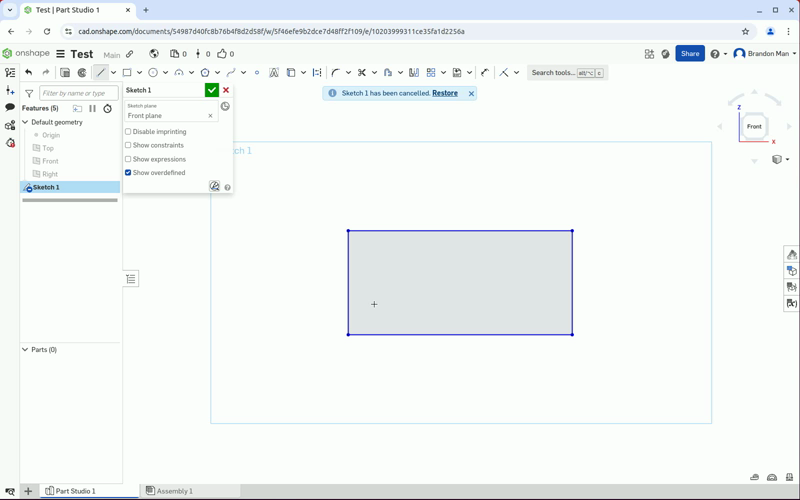
click(374, 303)
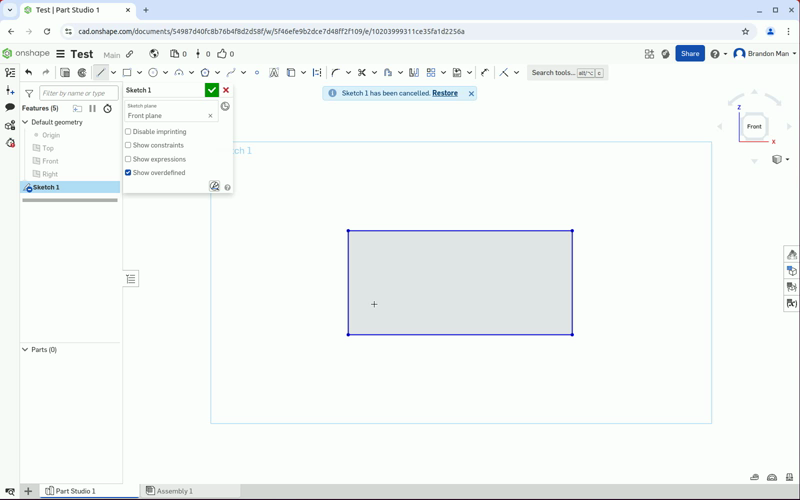
key_up(shift)
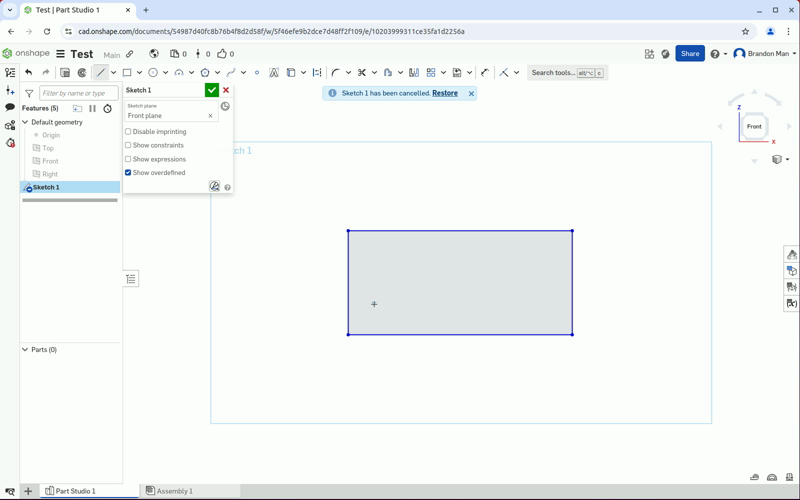
key_down(shift)
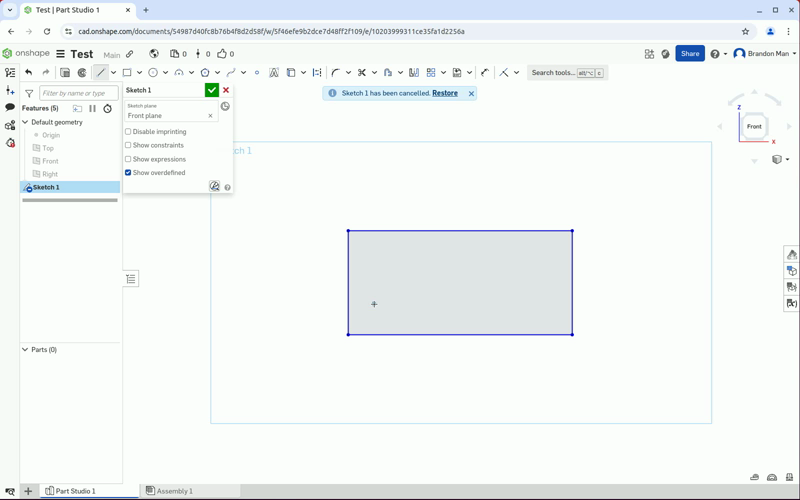
mouse_move(546, 303)
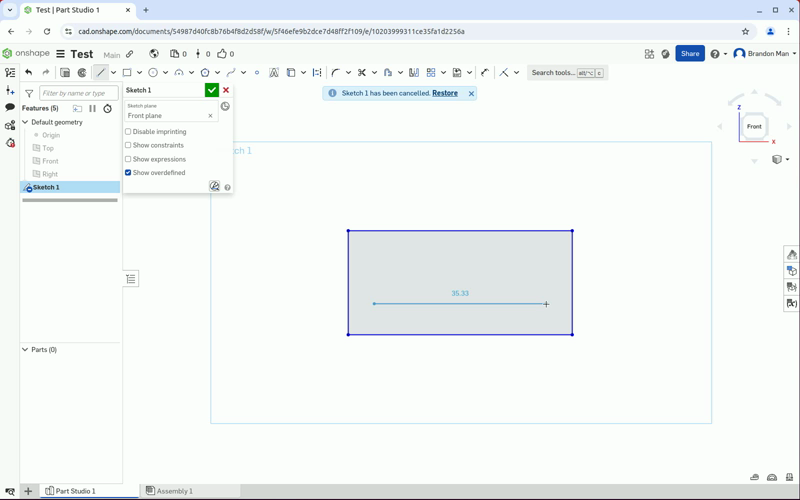
click(546, 303)
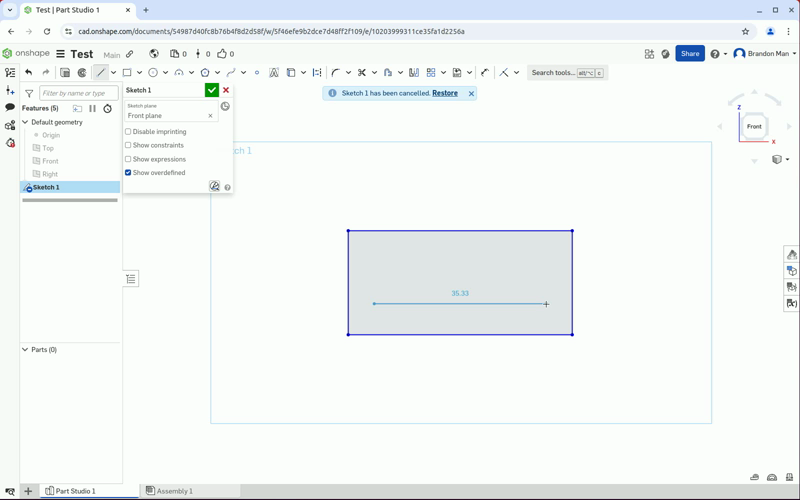
key_up(shift)
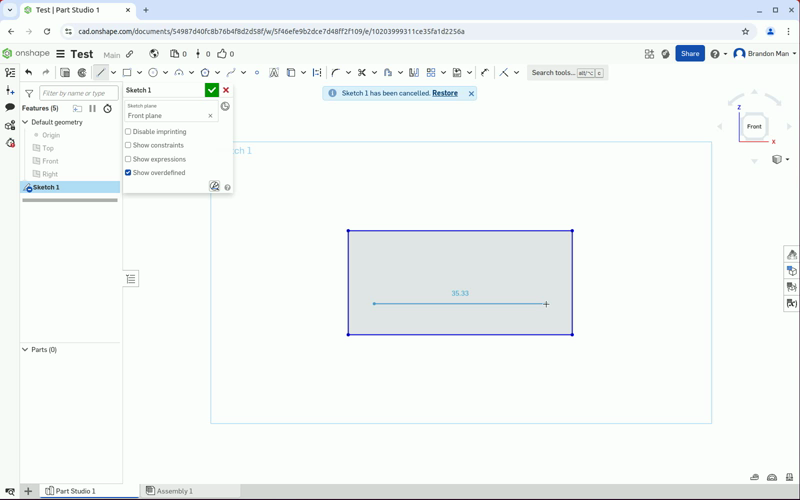
key_down(shift)
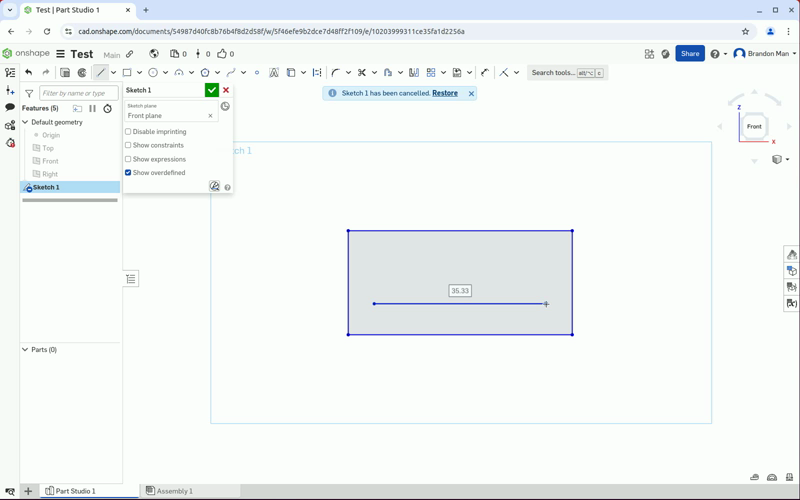
mouse_move(576, 303)
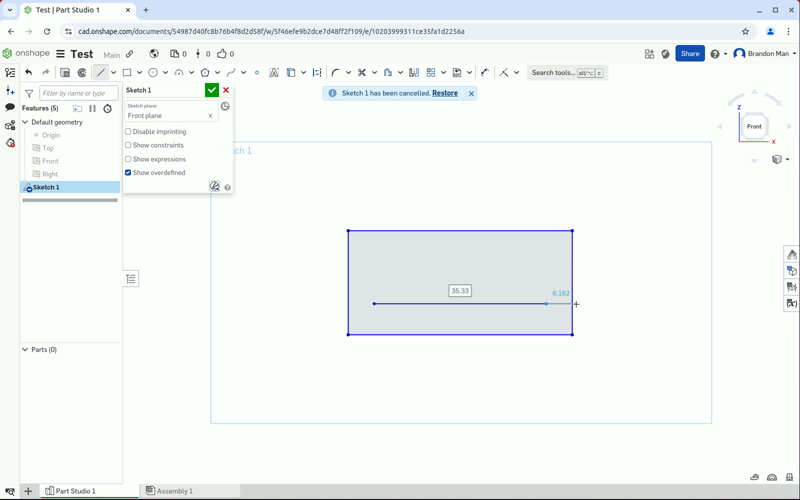
mouse_move(546, 263)
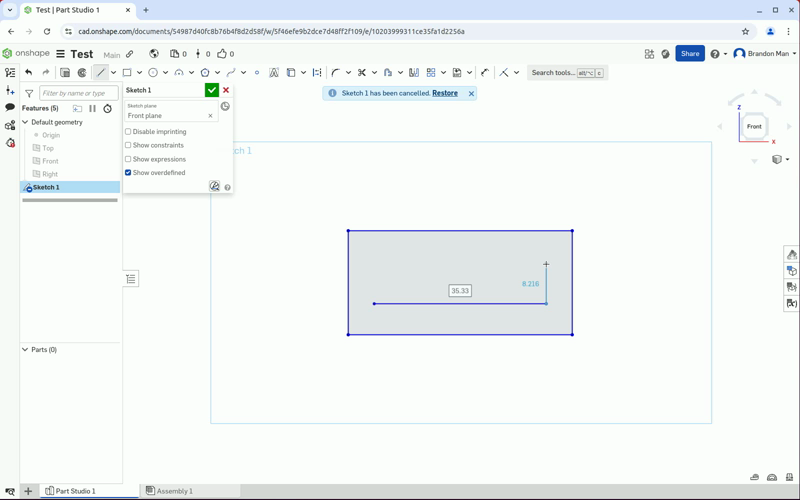
click(546, 263)
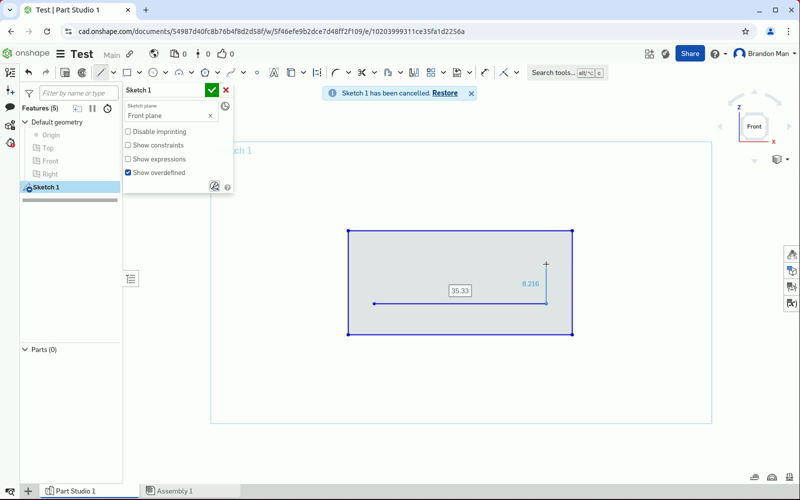
key_up(shift)
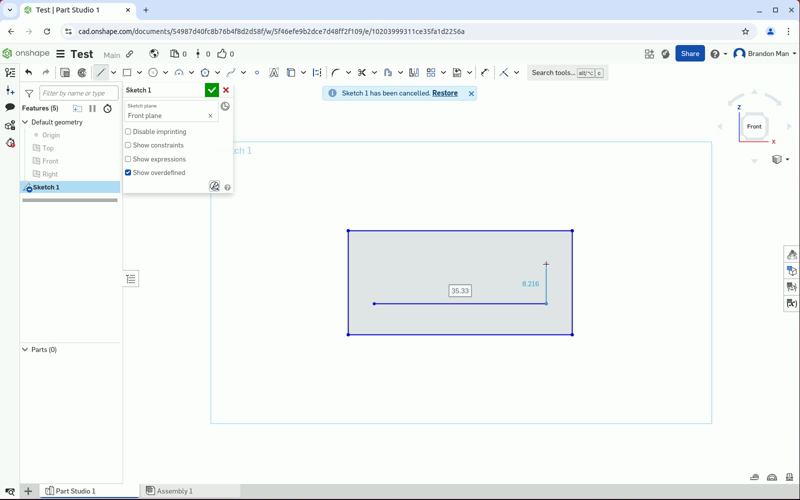
key_down(shift)
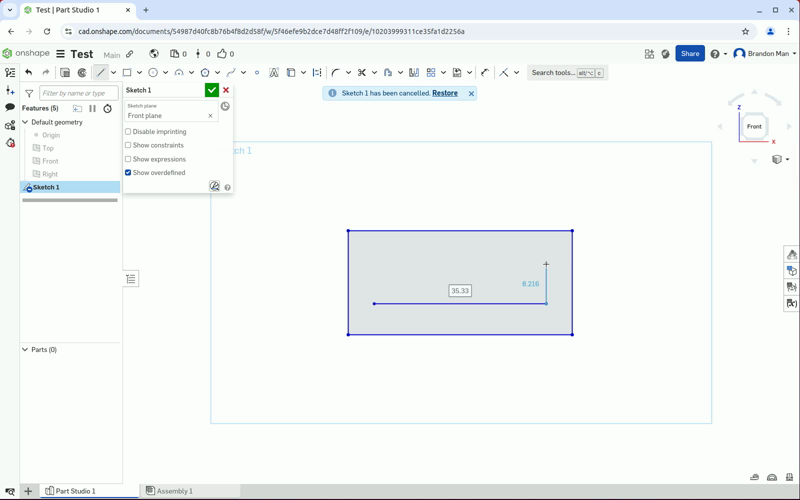
mouse_move(374, 263)
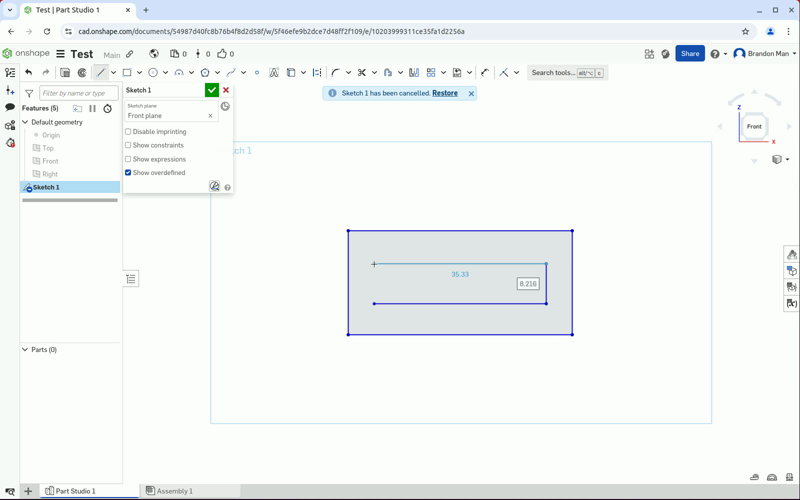
click(374, 263)
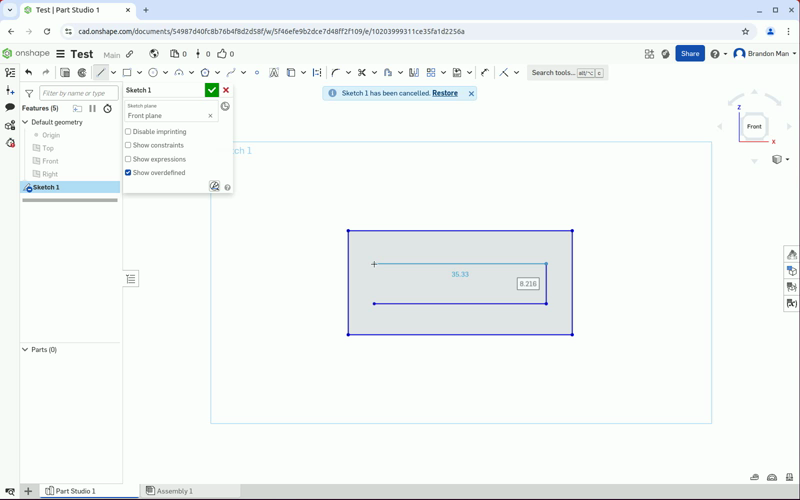
key_up(shift)
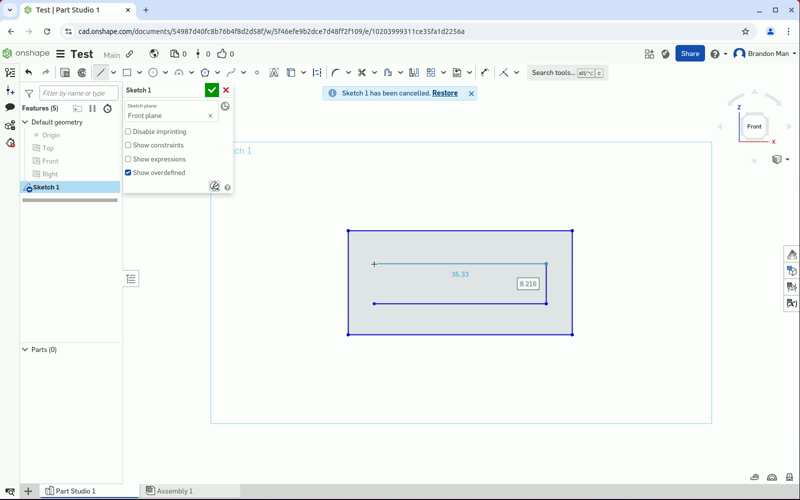
mouse_move(404, 263)
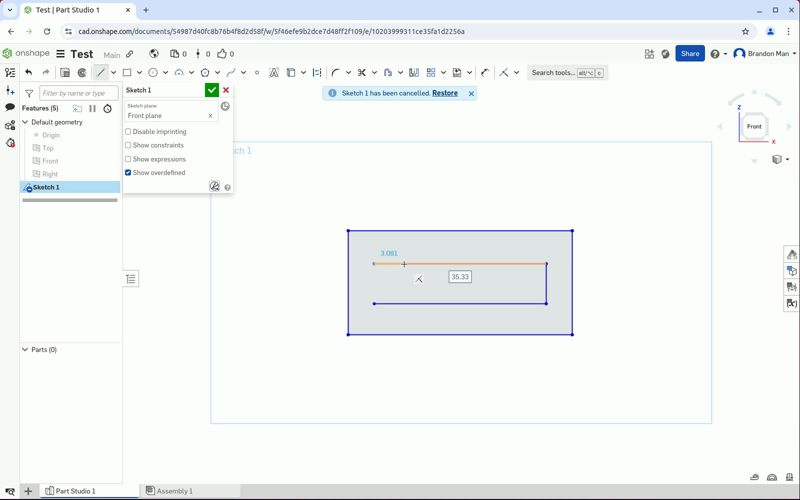
key_down(shift)
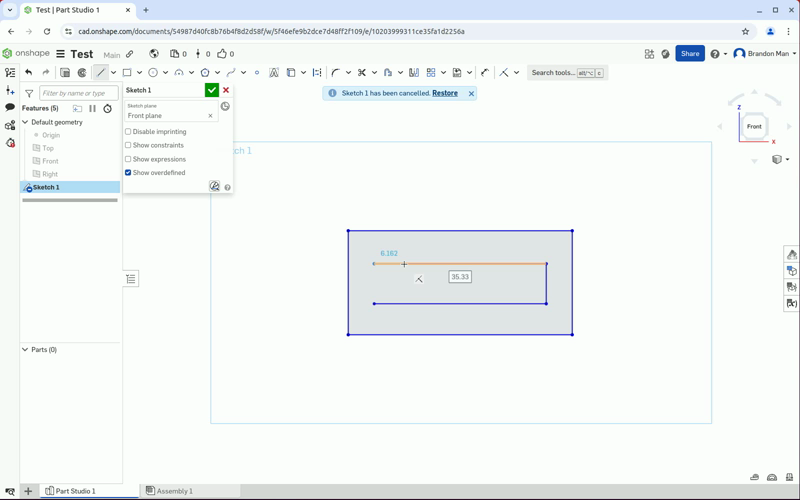
mouse_move(374, 303)
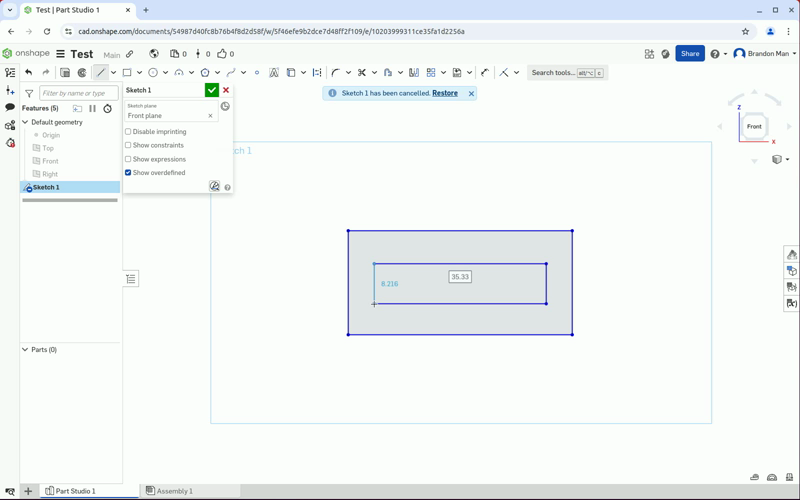
key_up(shift)
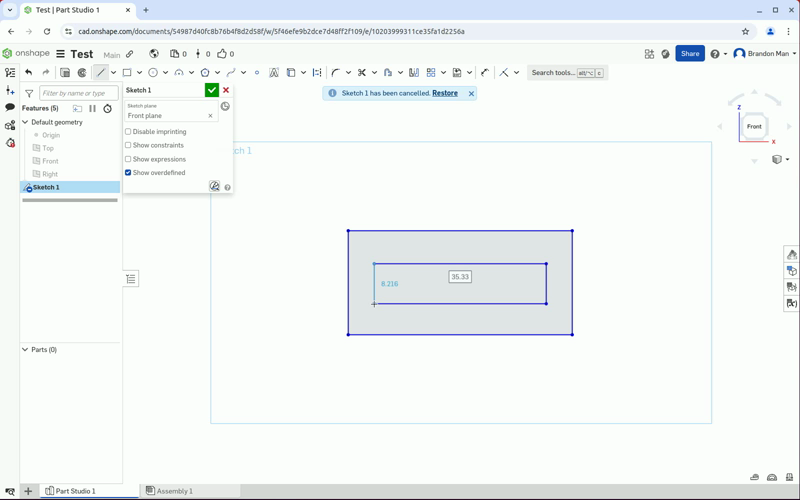
click(374, 303)
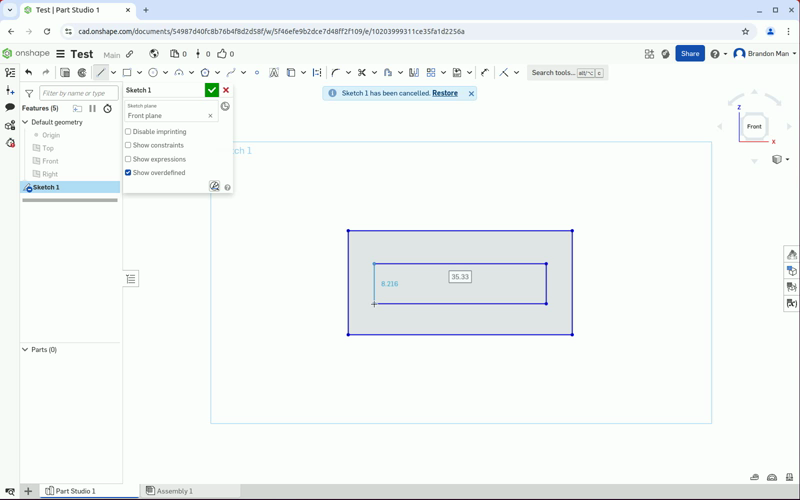
key(esc)
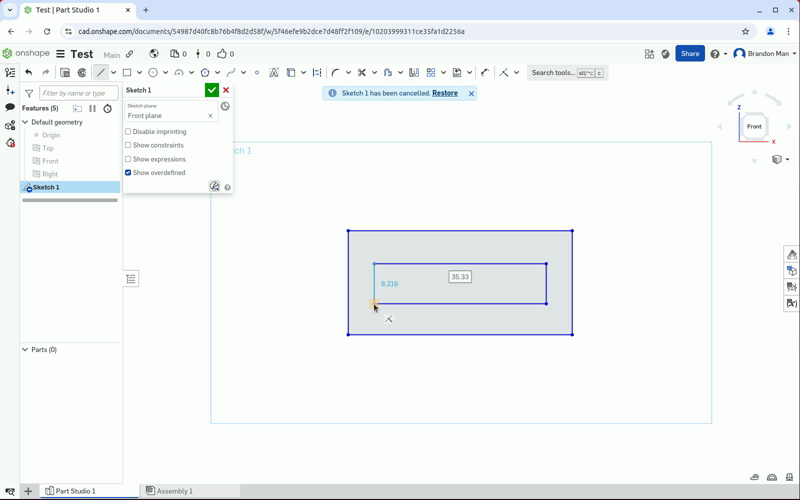
mouse_move(436, 245)
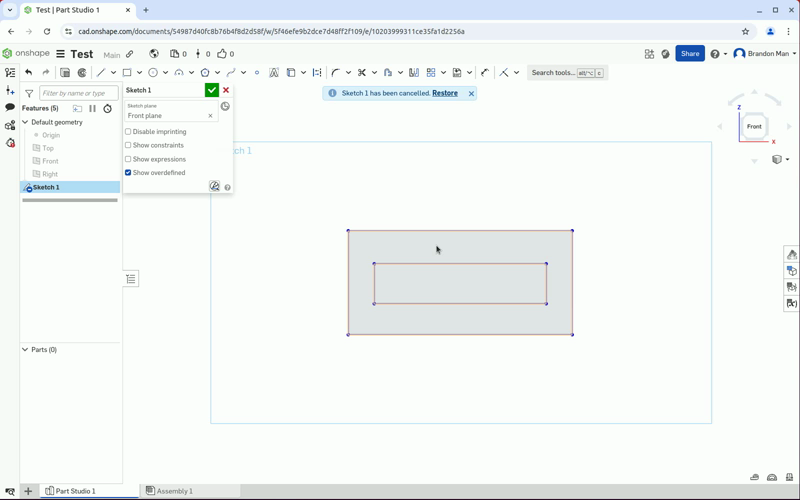
click(436, 245)
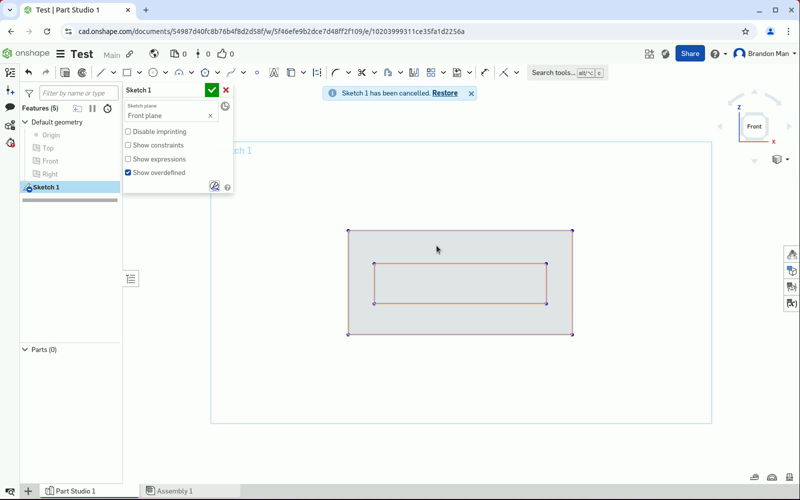
mouse_move(73, 352)
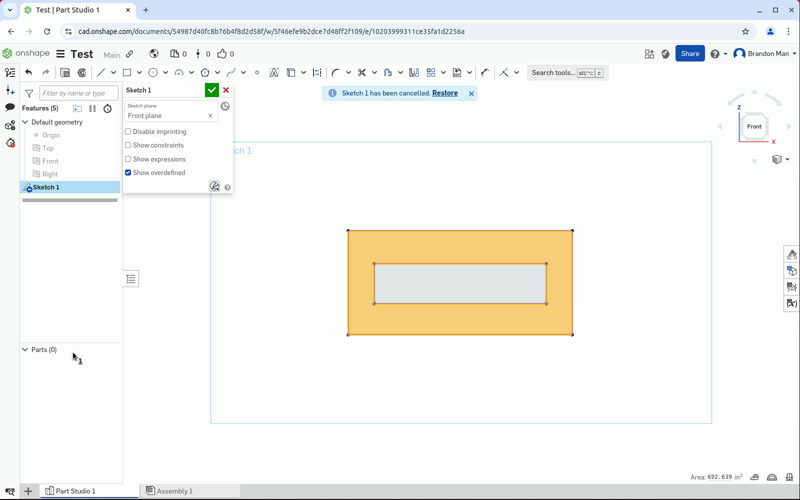
key(shift+y)
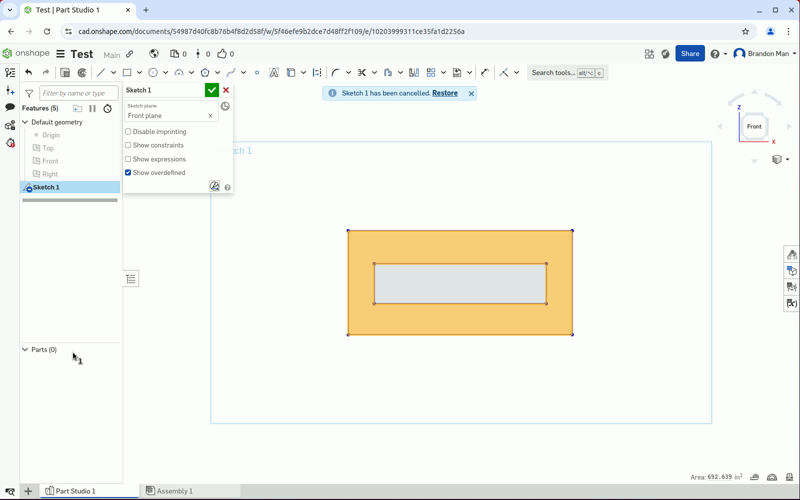
key(shift+e)
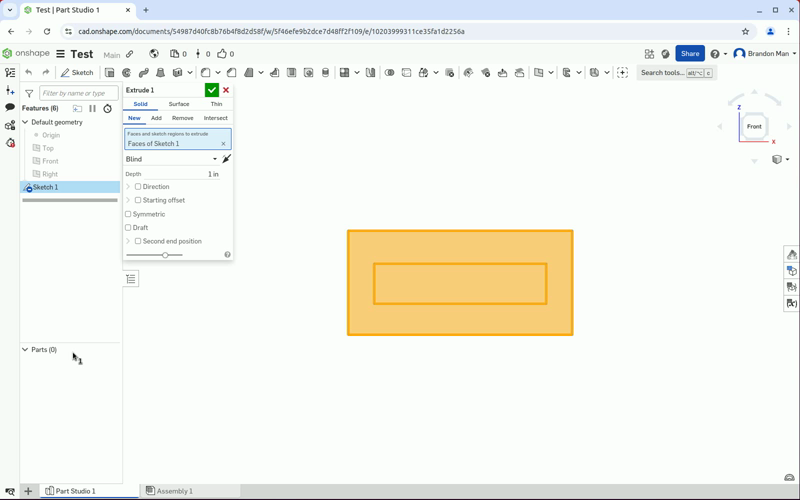
mouse_move(143, 106)
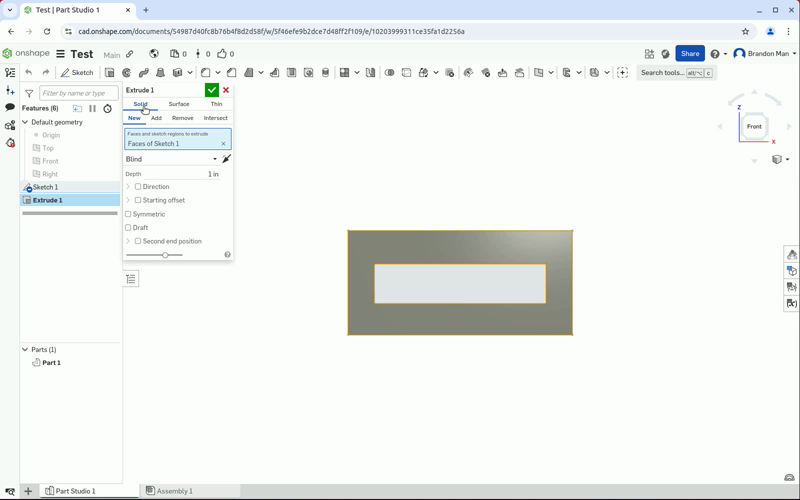
click(143, 106)
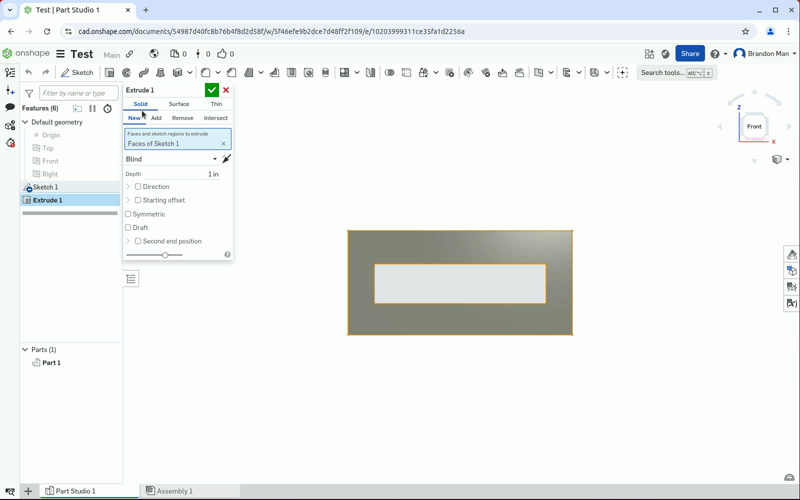
mouse_move(137, 120)
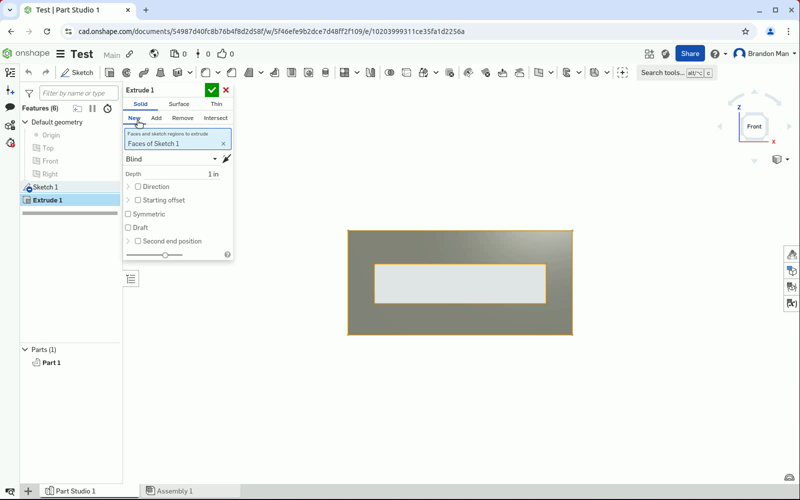
click(137, 120)
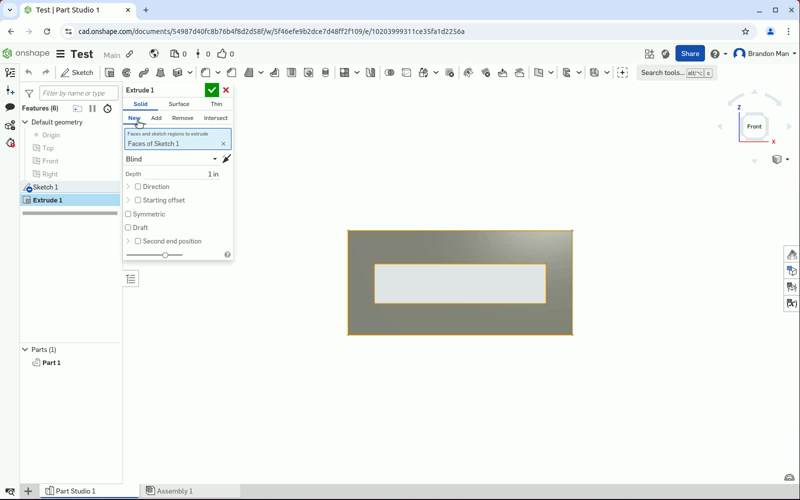
key(tab, 4)
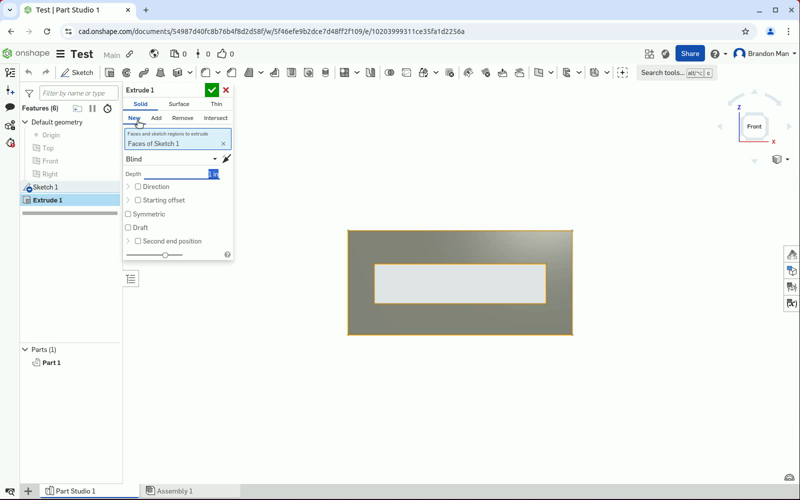
text(1.444)
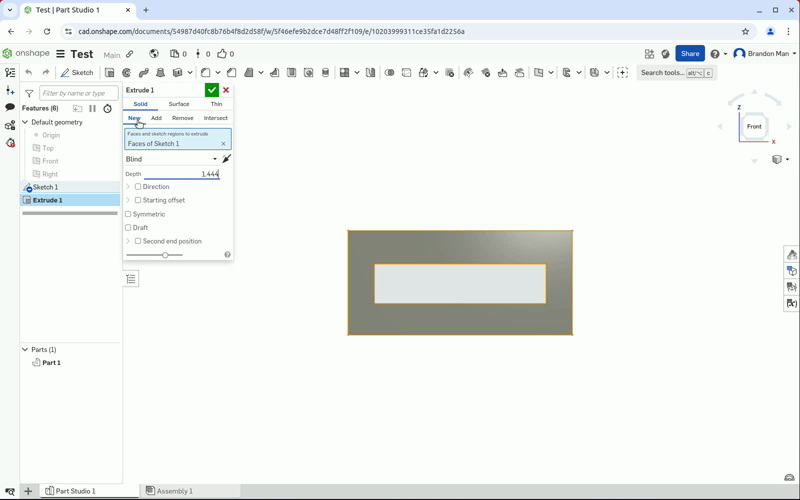
key(enter)
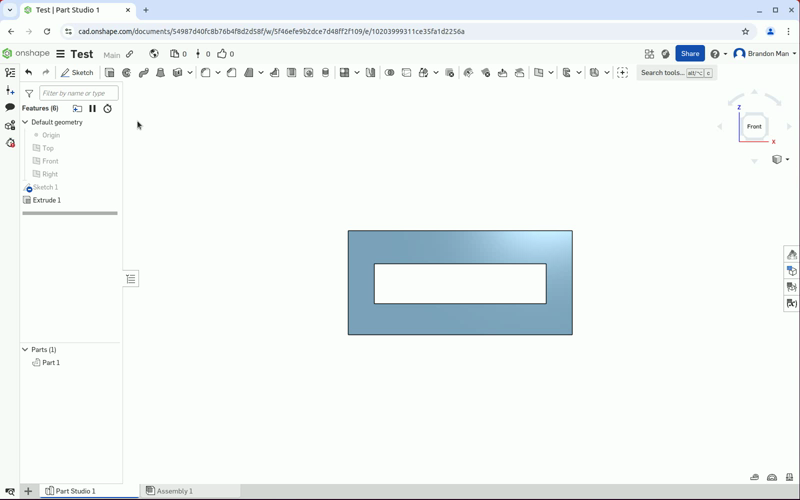
key(shift+h)
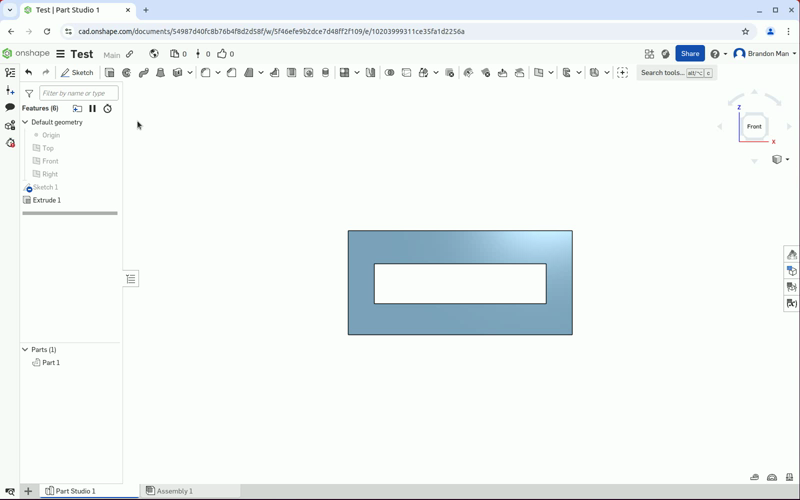
key(shift+h)
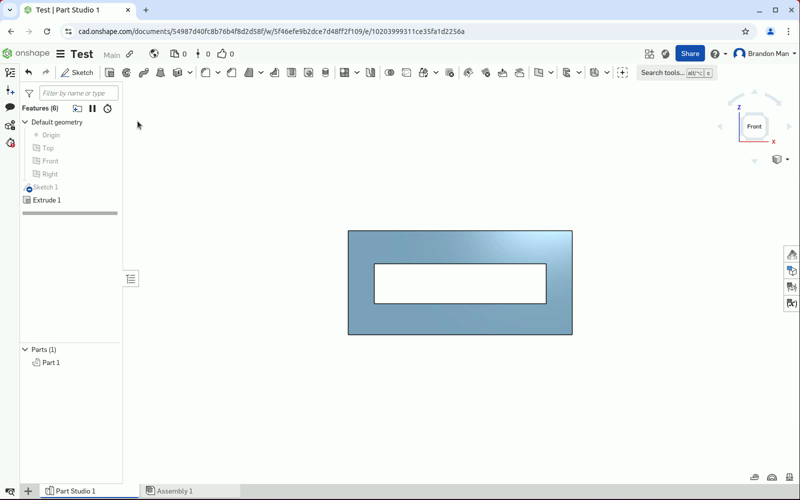
mouse_move(73, 189)
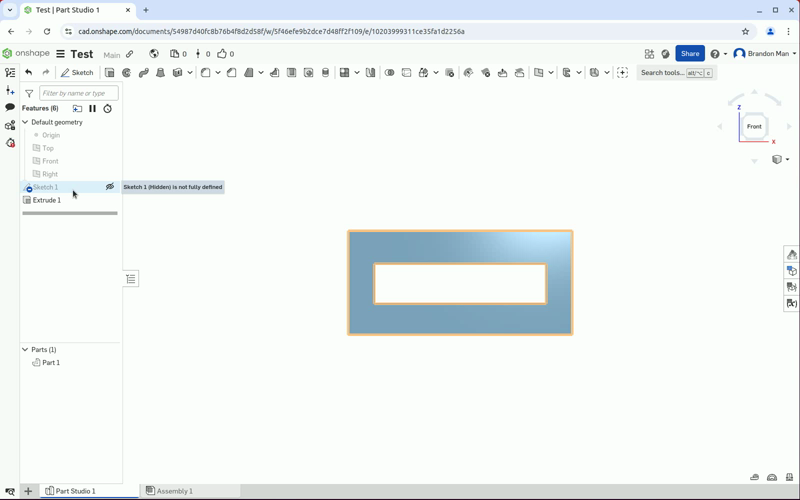
click(73, 189)
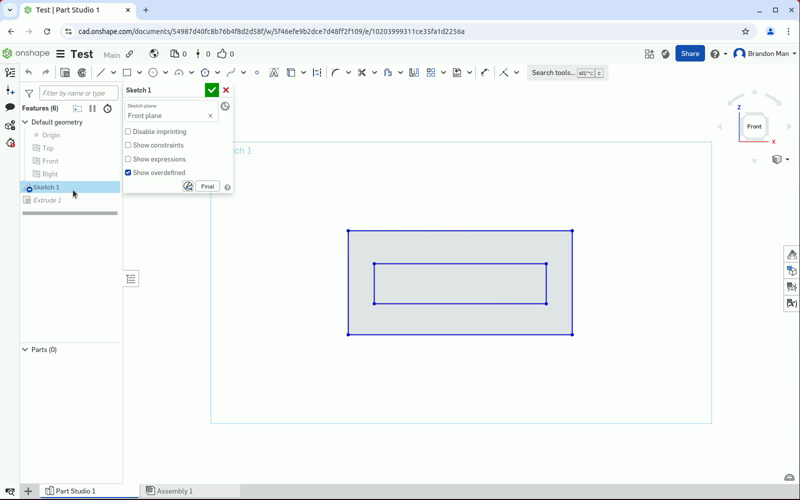
mouse_move(229, 92)
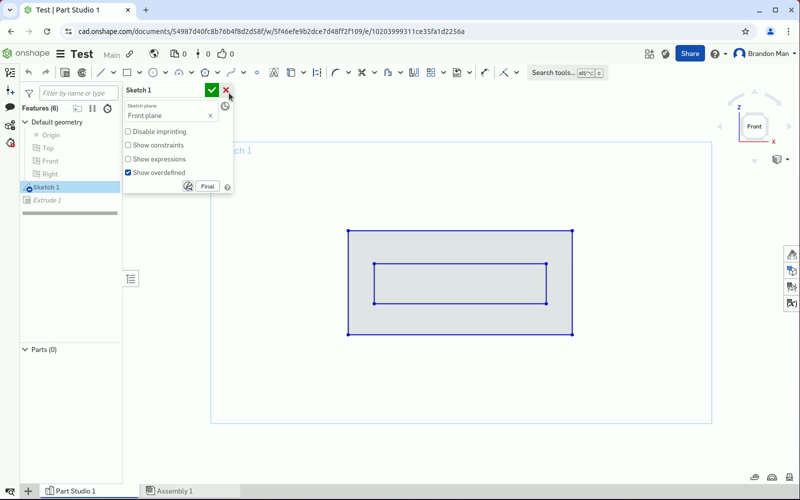
click(229, 92)
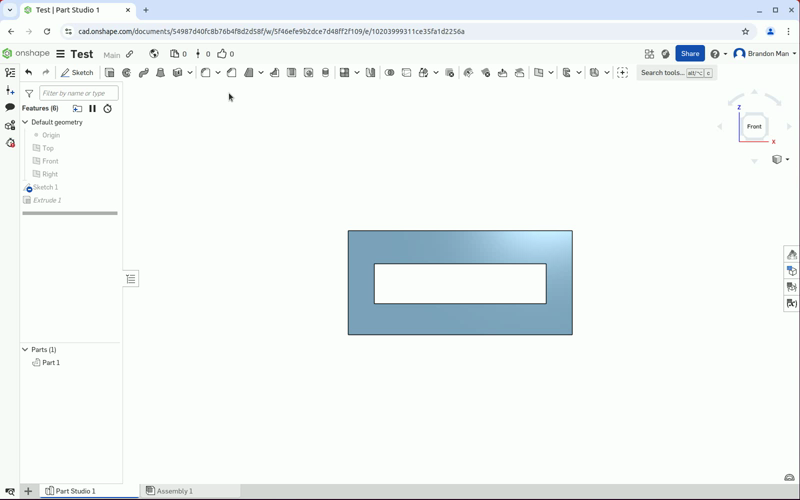
mouse_move(541, 75)
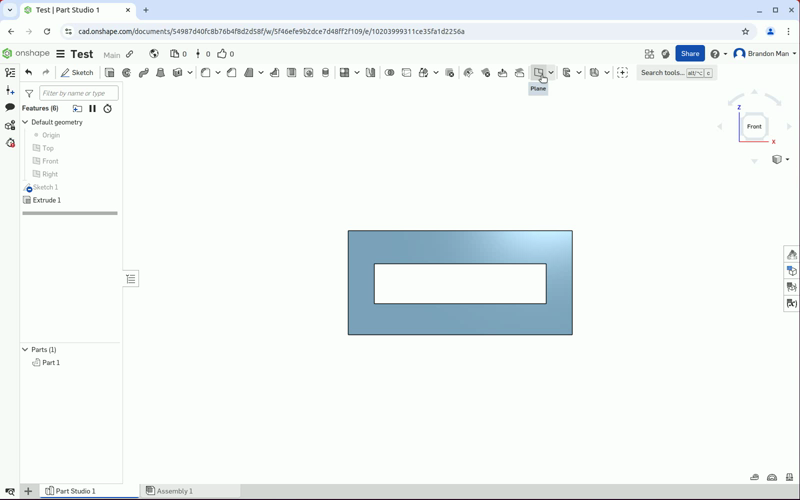
click(541, 75)
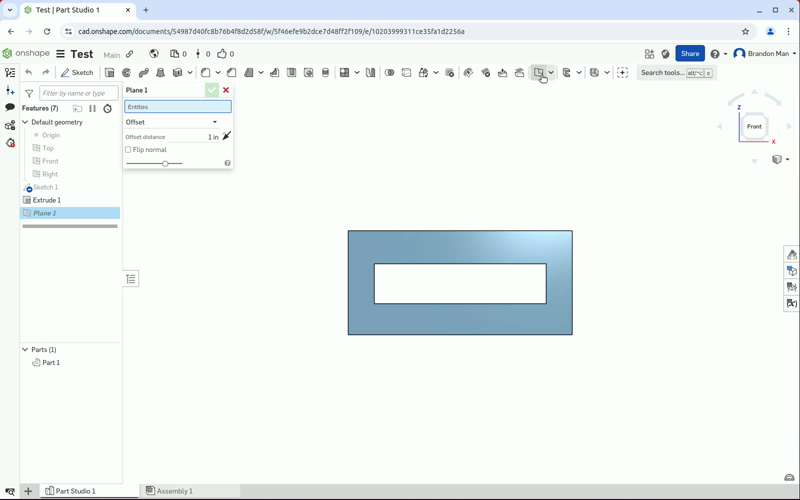
mouse_move(73, 163)
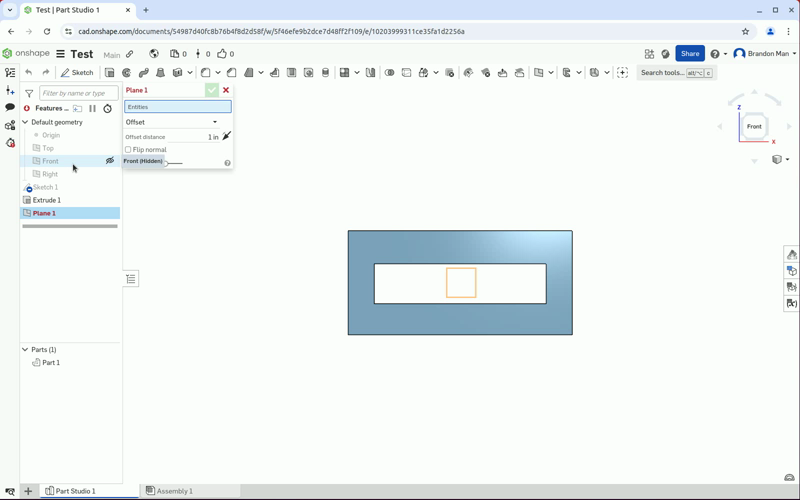
click(73, 163)
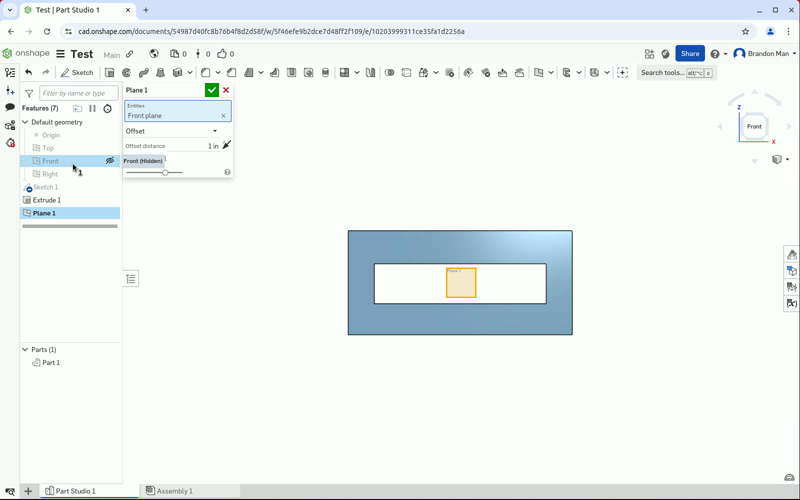
key(tab, 2)
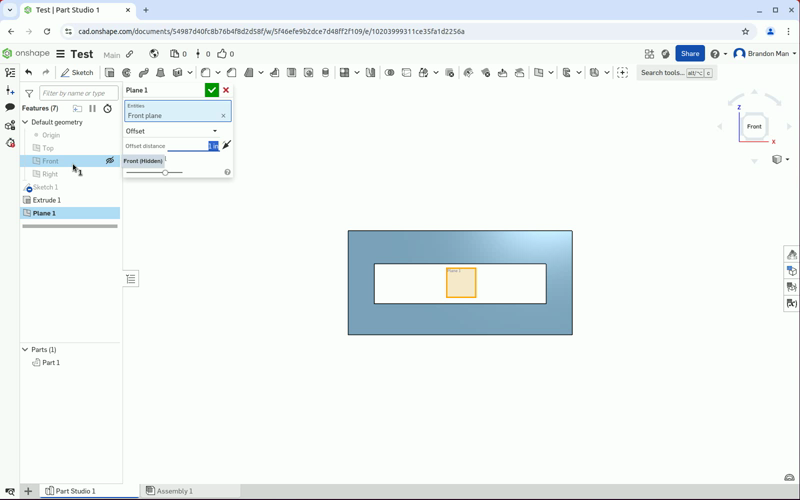
text(1.448)
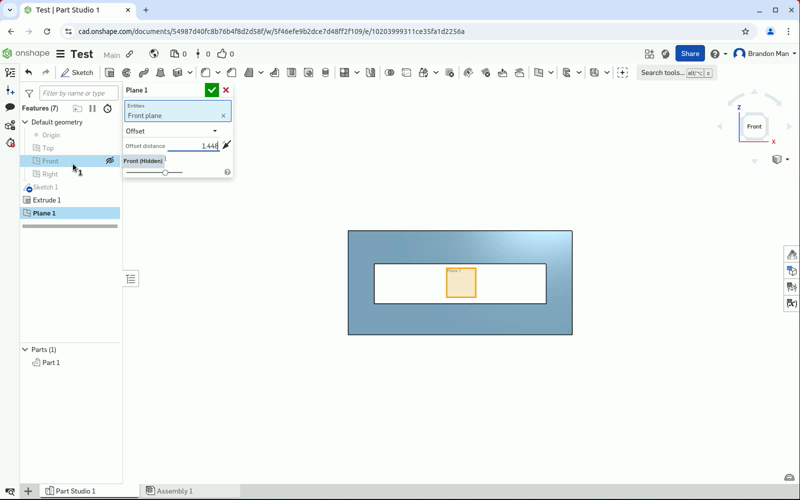
key(enter, 2)
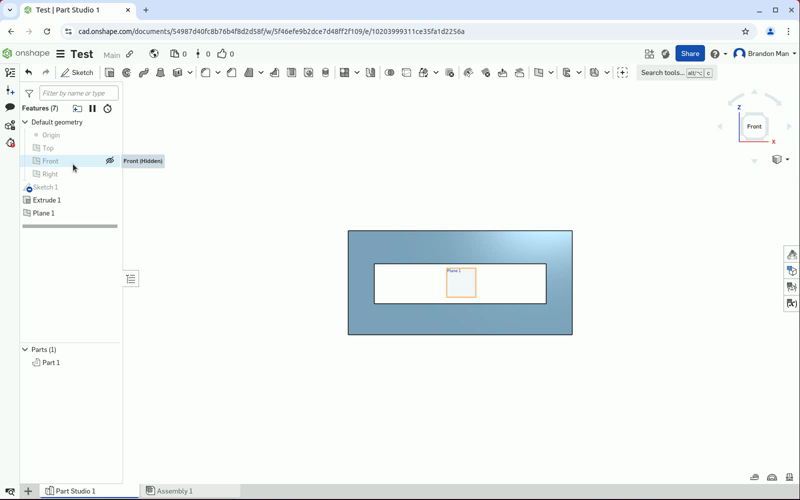
key(shift+s)
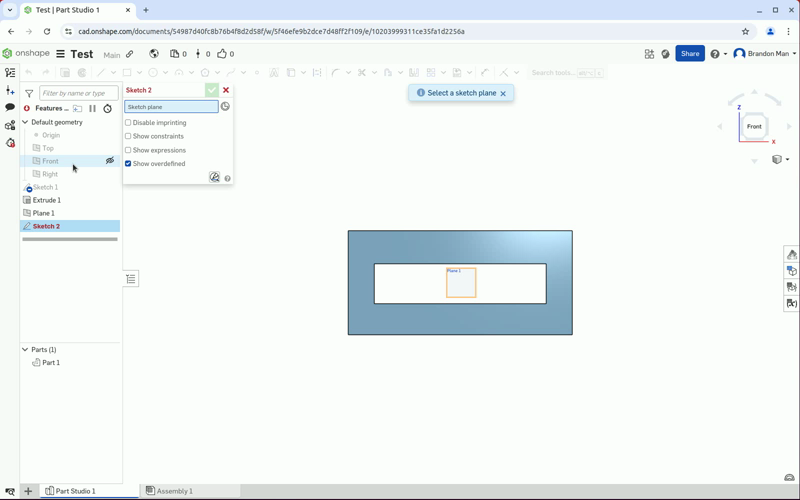
mouse_move(73, 215)
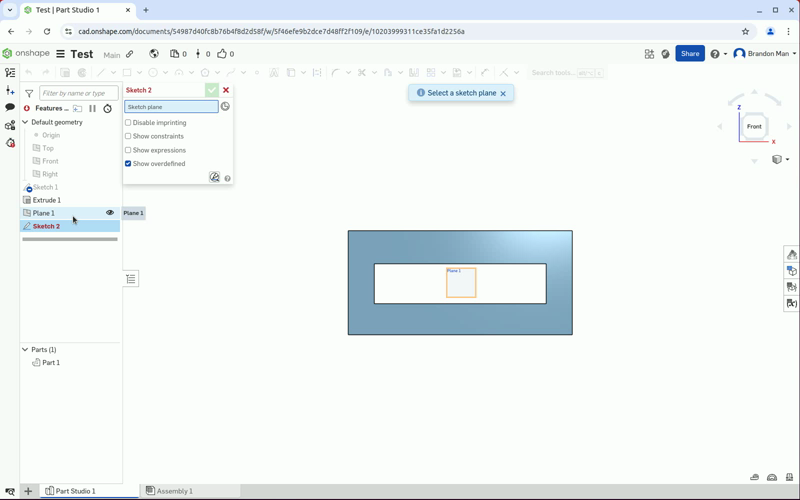
click(73, 215)
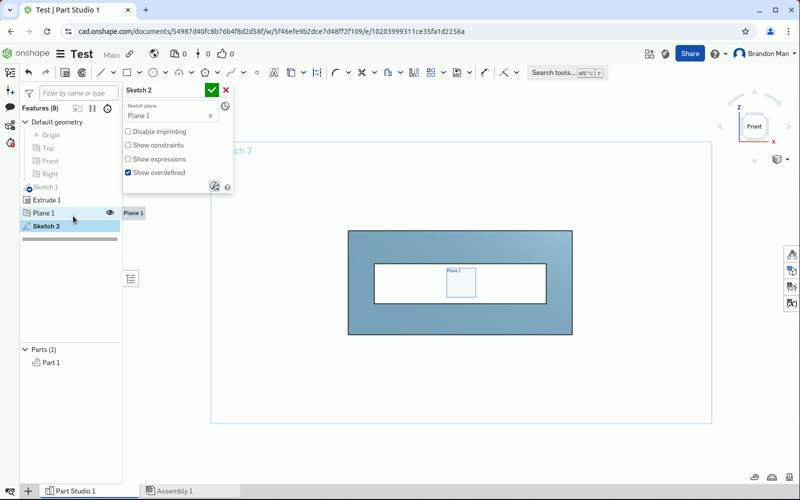
mouse_move(73, 352)
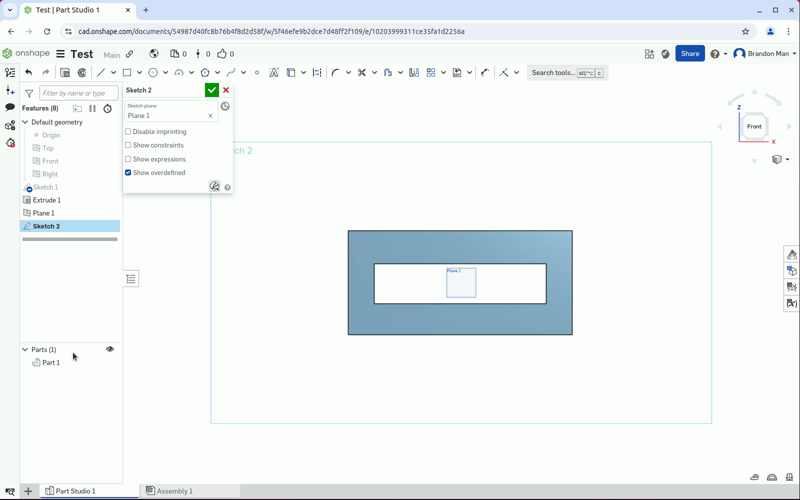
key(y)
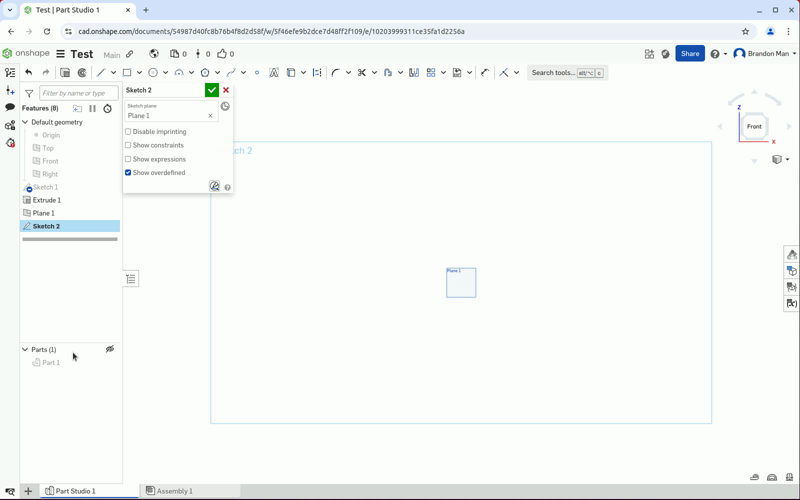
key(l)
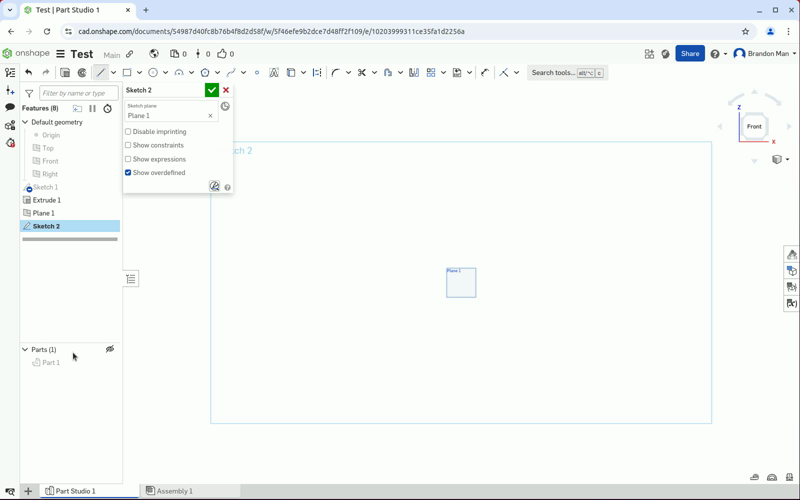
key_down(shift)
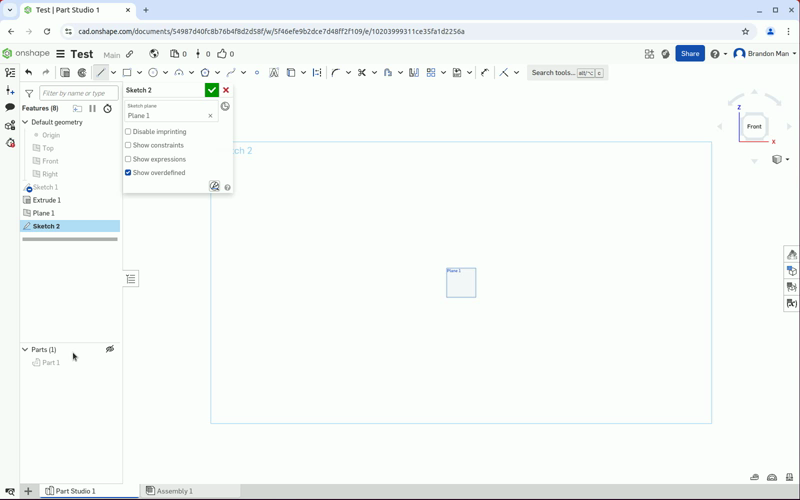
mouse_move(365, 320)
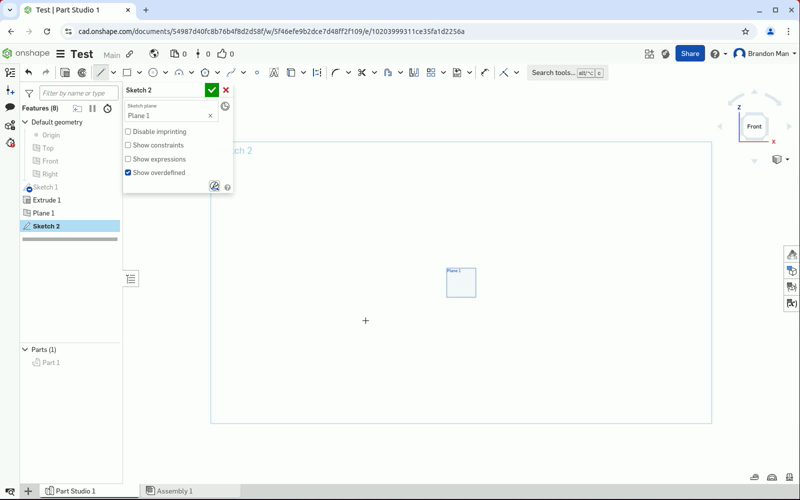
click(365, 320)
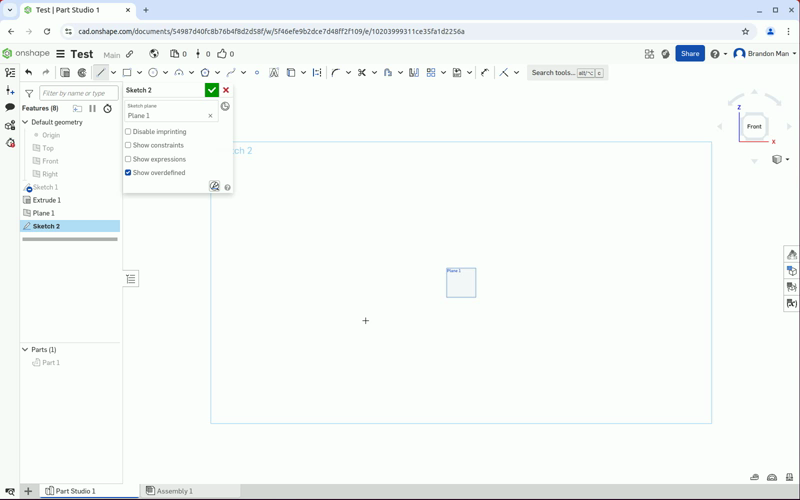
key_up(shift)
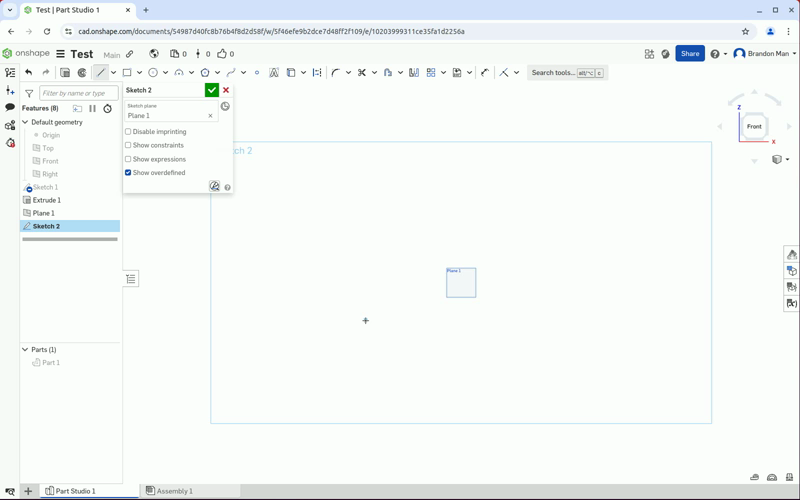
key_down(shift)
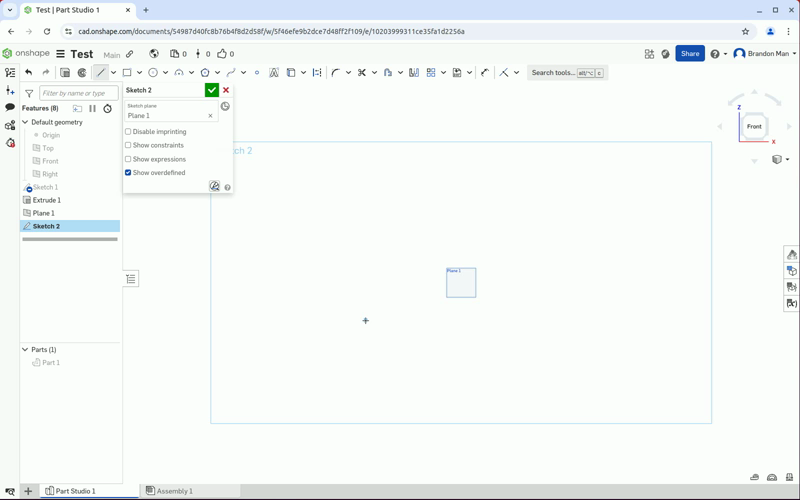
mouse_move(555, 320)
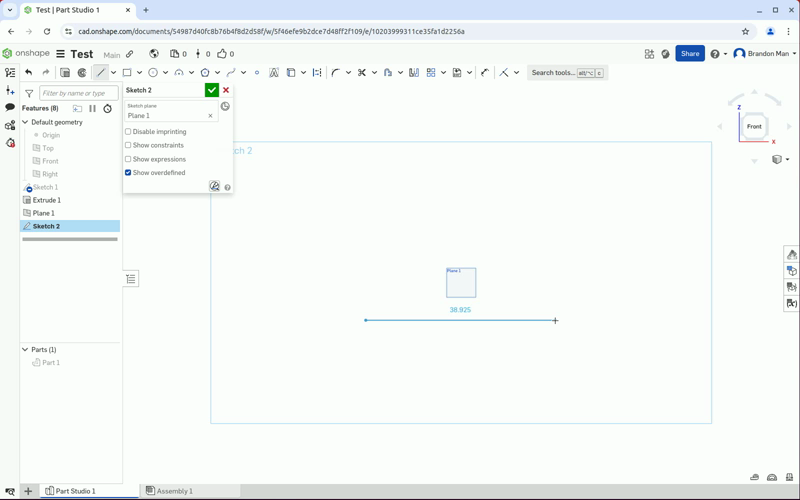
click(555, 320)
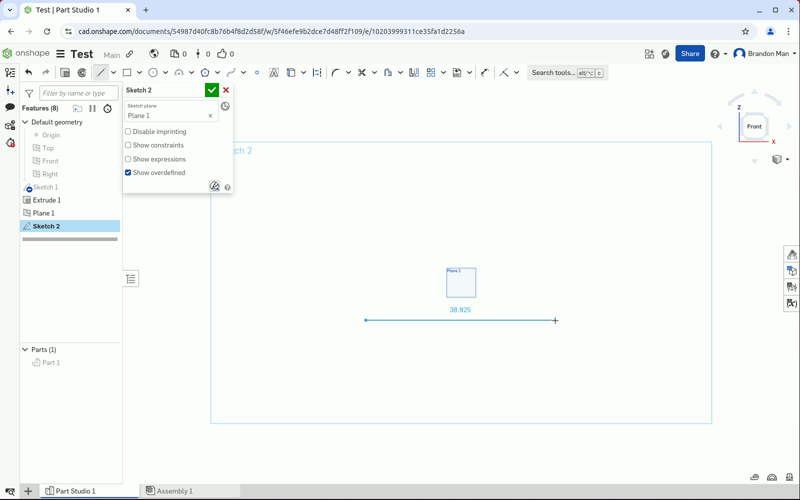
key_up(shift)
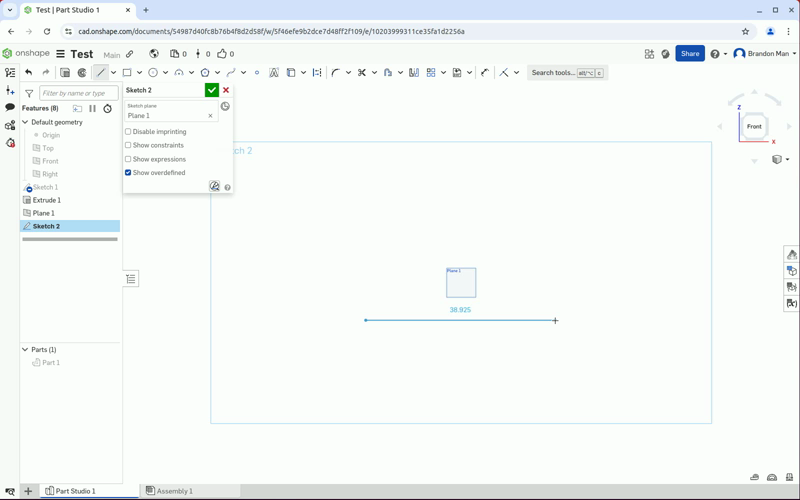
key_down(shift)
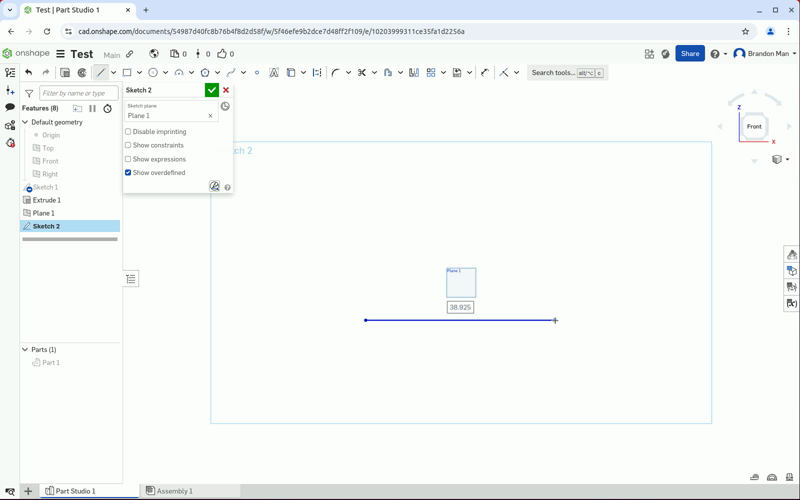
mouse_move(555, 244)
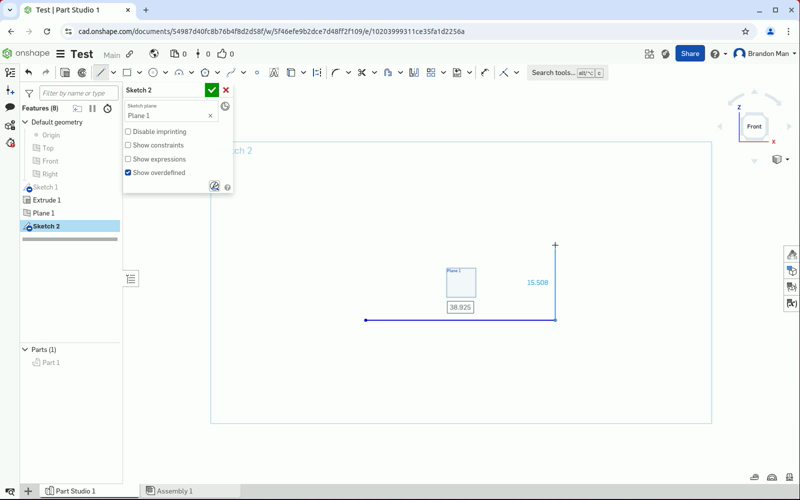
click(555, 244)
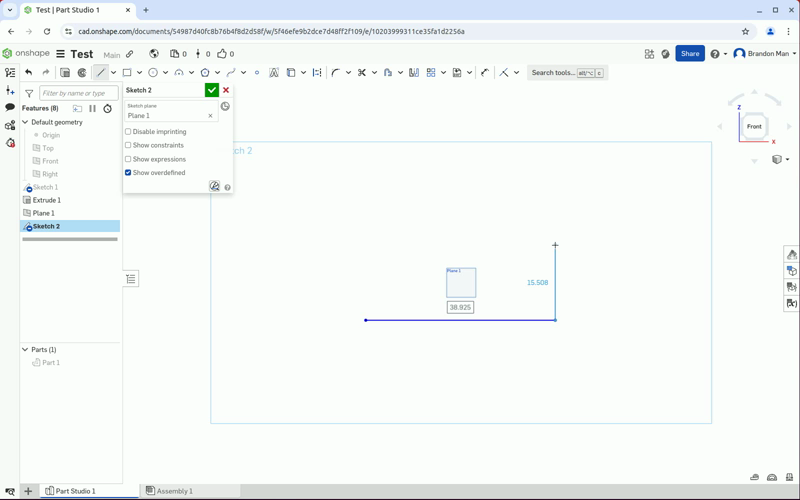
key_up(shift)
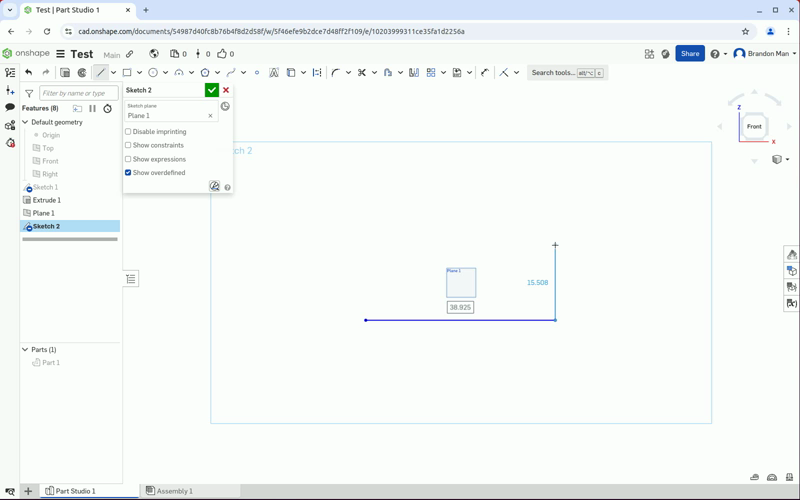
key_down(shift)
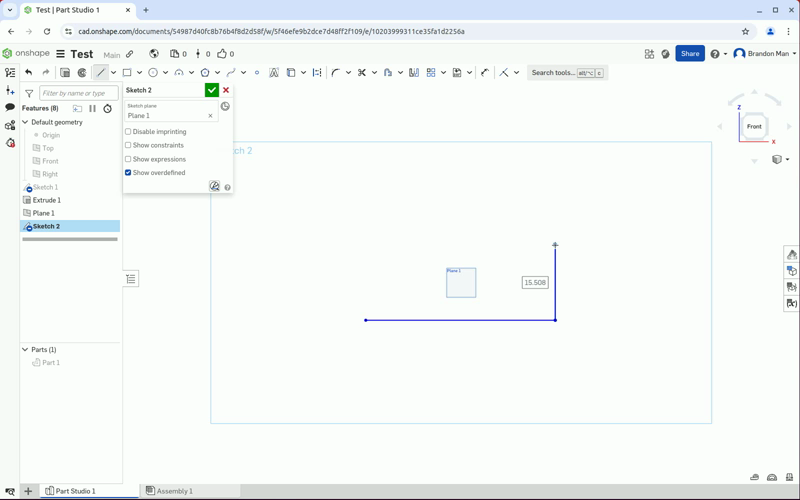
mouse_move(365, 244)
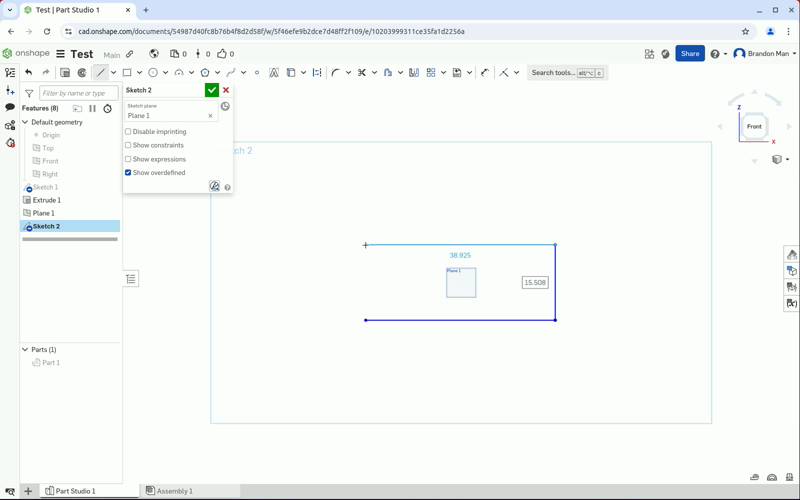
click(365, 244)
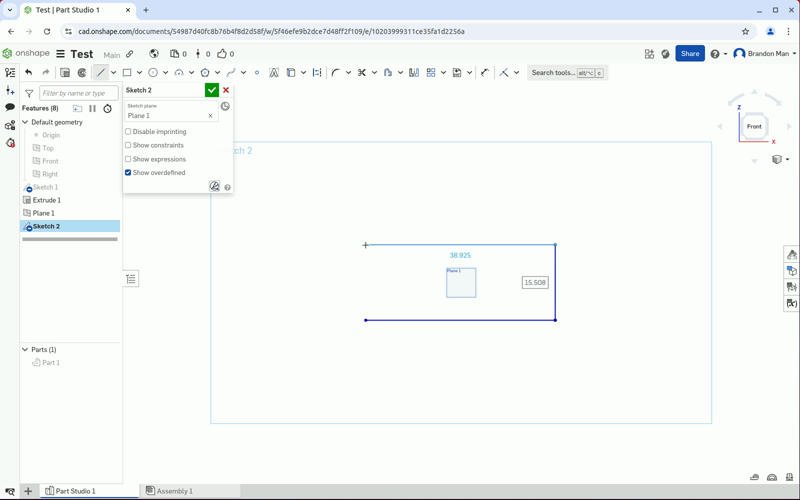
key_up(shift)
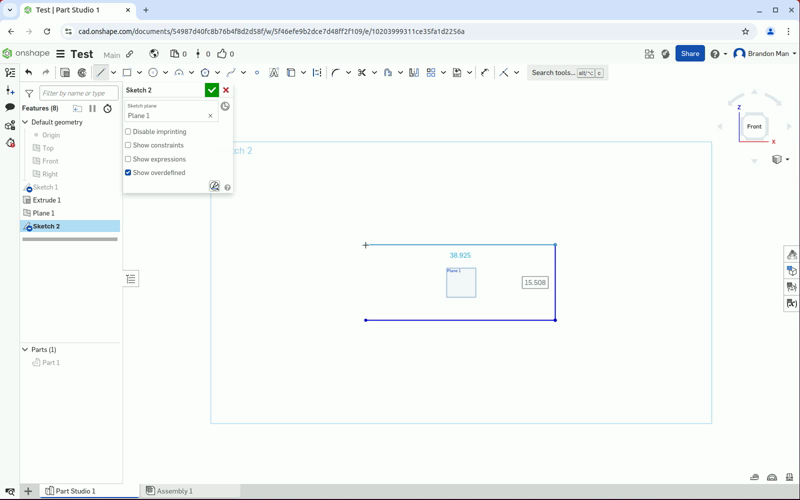
key_down(shift)
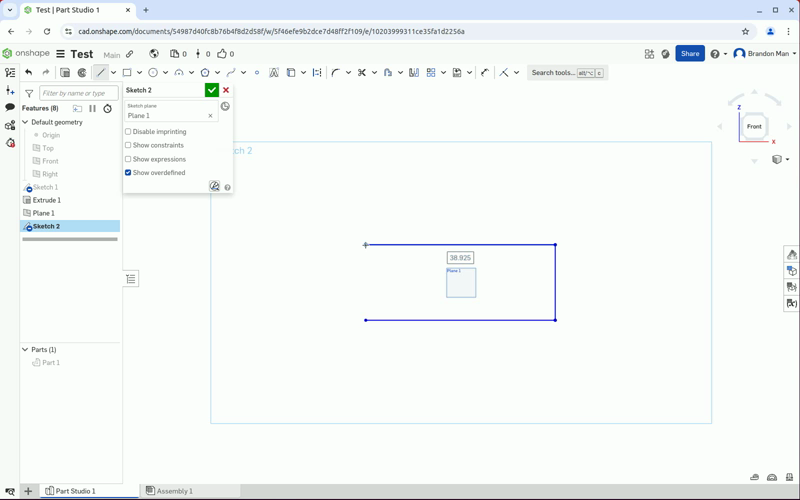
mouse_move(365, 320)
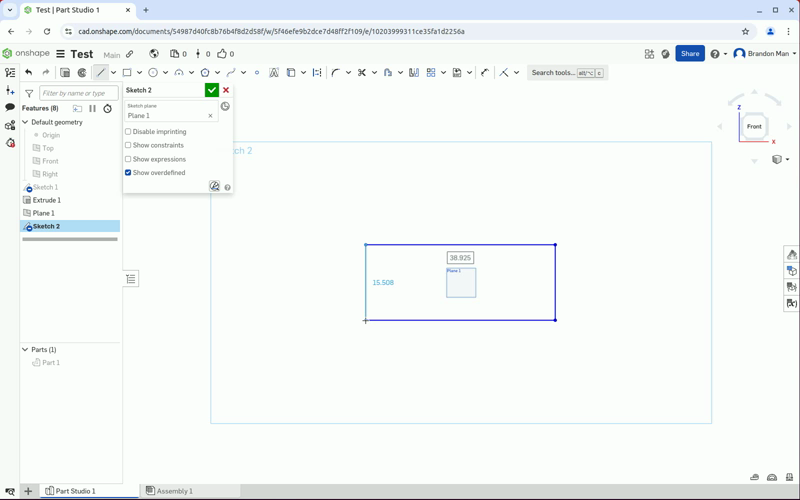
key_up(shift)
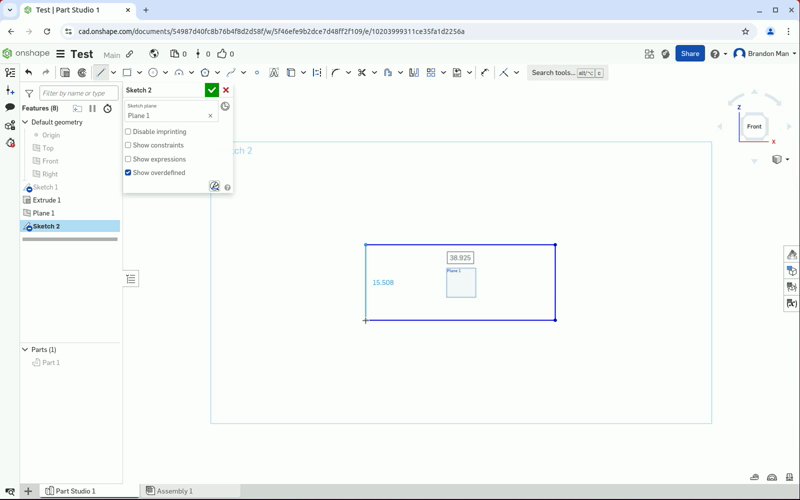
click(365, 320)
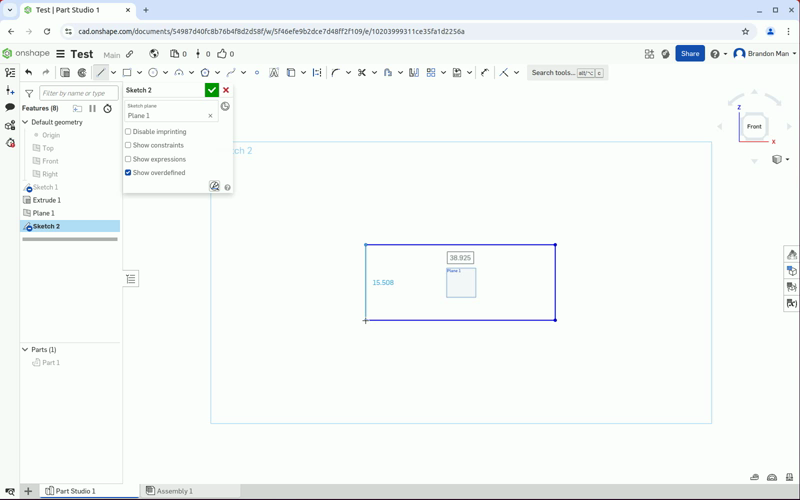
key(esc)
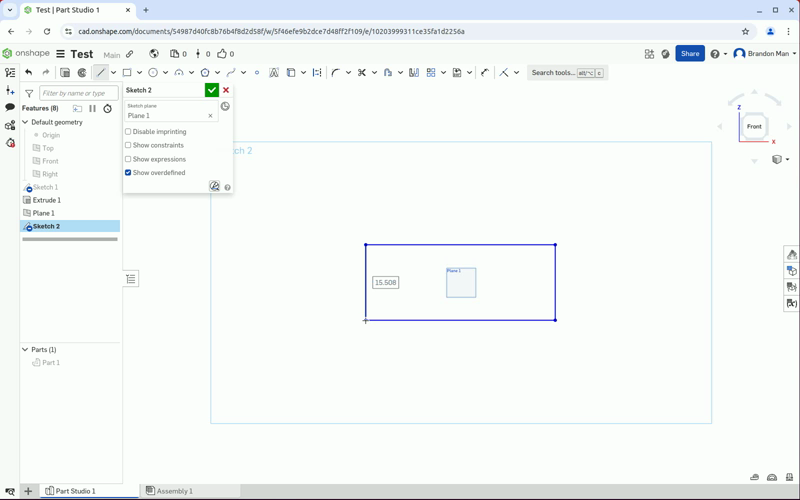
key(l)
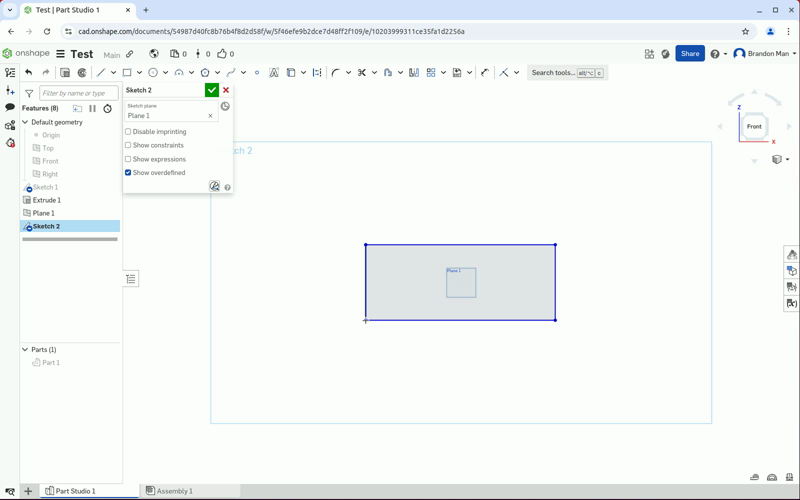
key_down(shift)
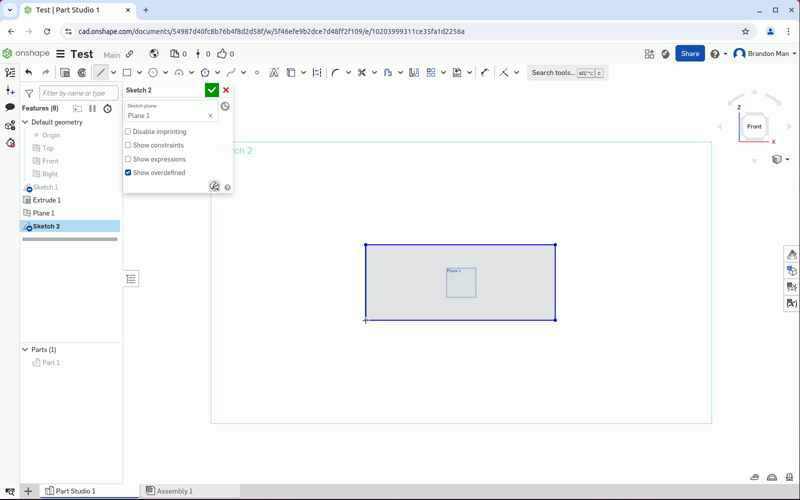
mouse_move(373, 302)
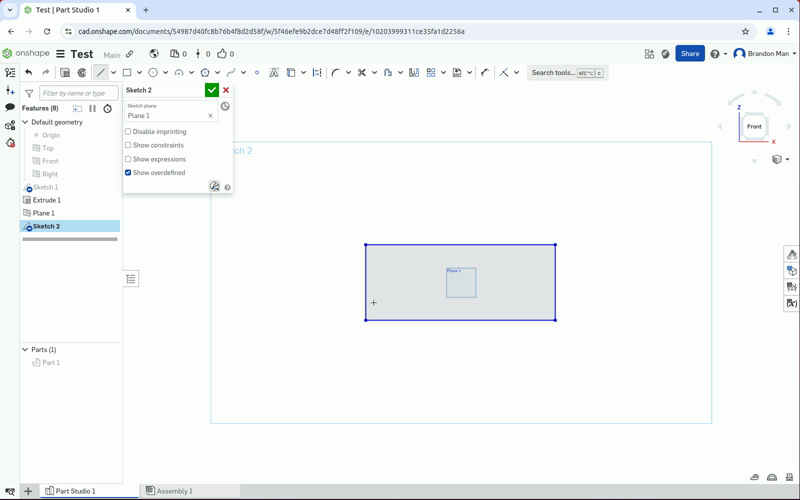
click(373, 302)
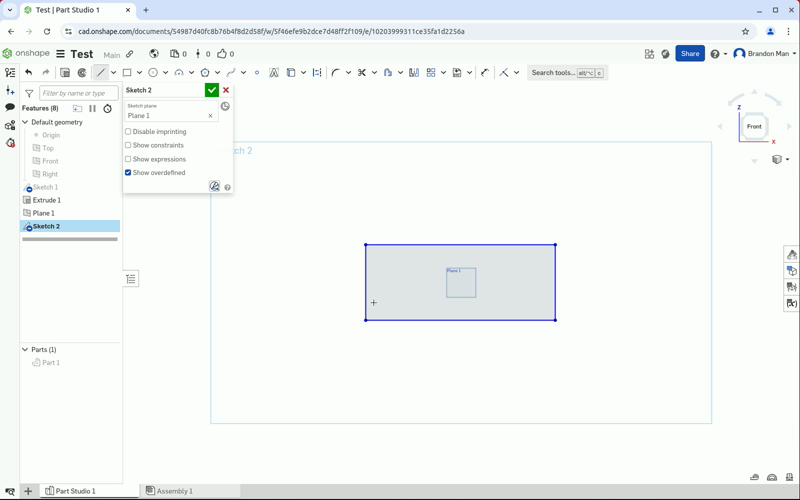
key_up(shift)
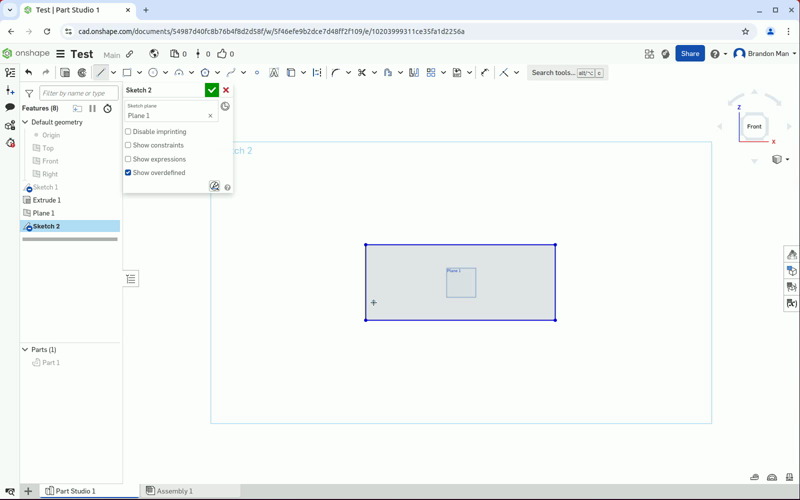
key_down(shift)
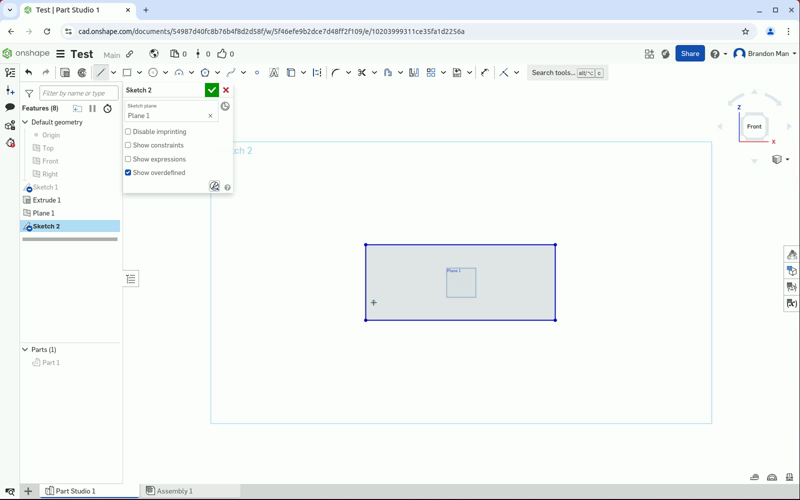
mouse_move(546, 302)
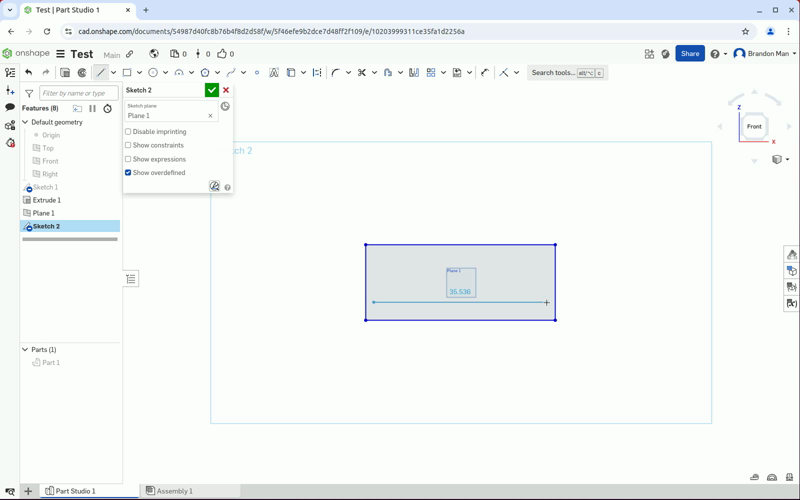
click(546, 302)
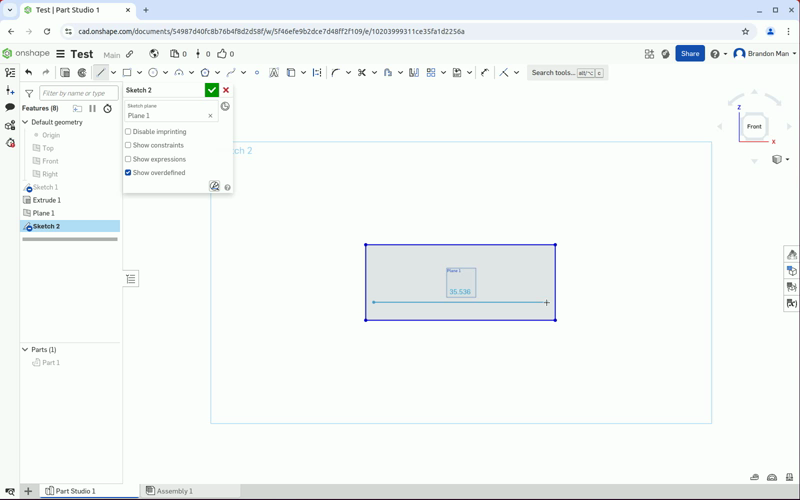
key_up(shift)
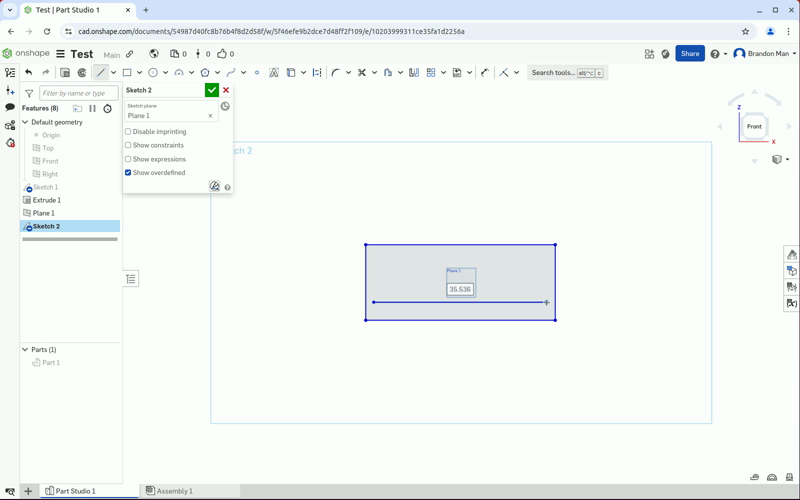
key_down(shift)
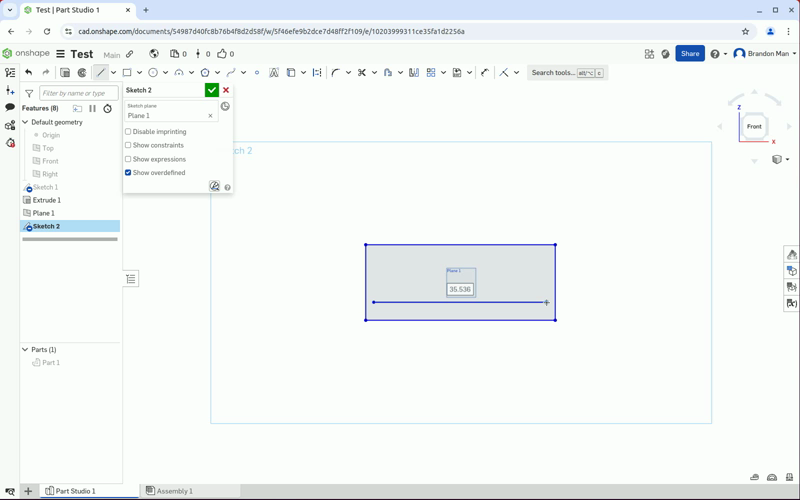
mouse_move(576, 302)
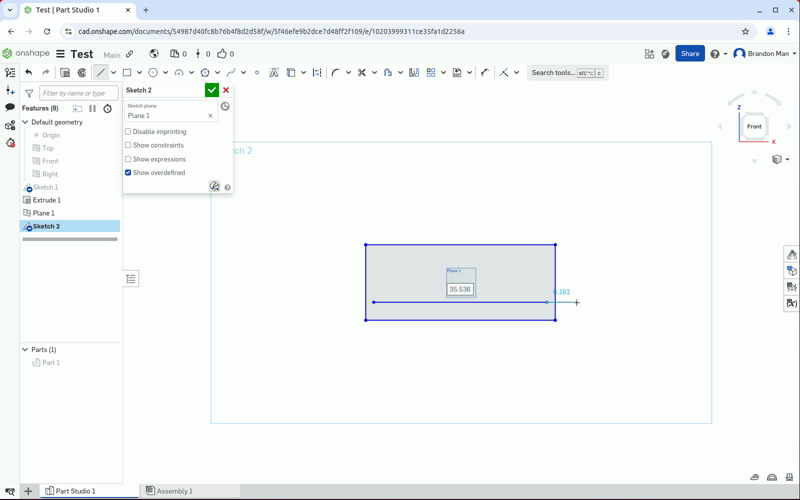
mouse_move(546, 262)
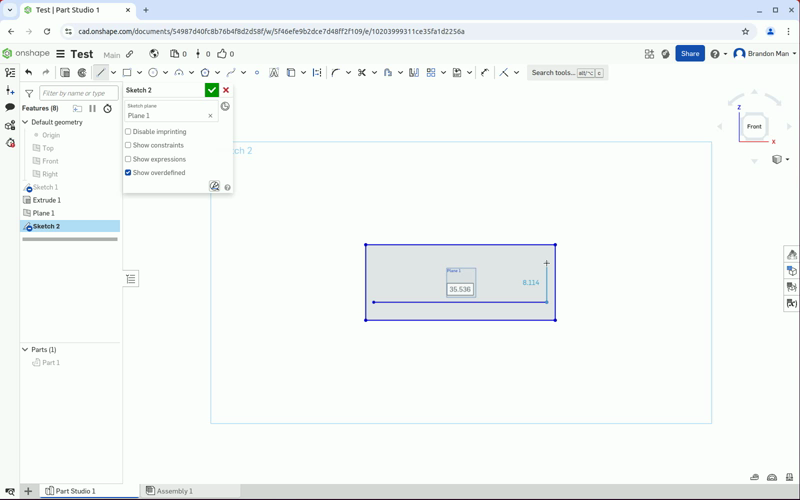
click(546, 262)
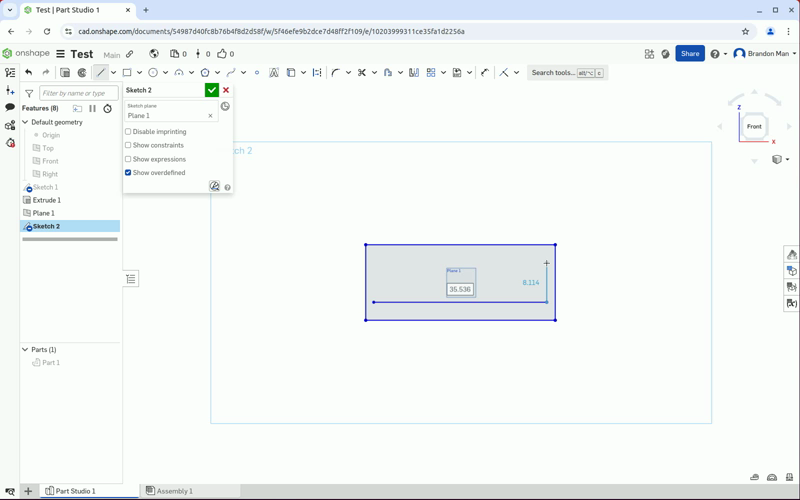
key_up(shift)
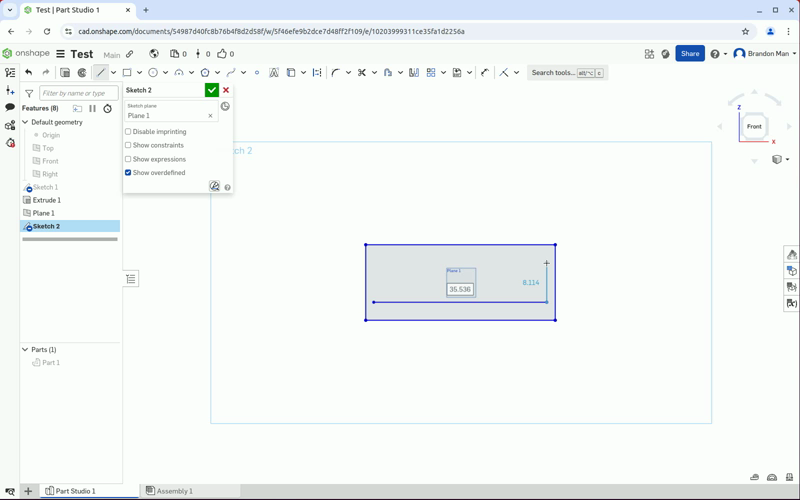
key_down(shift)
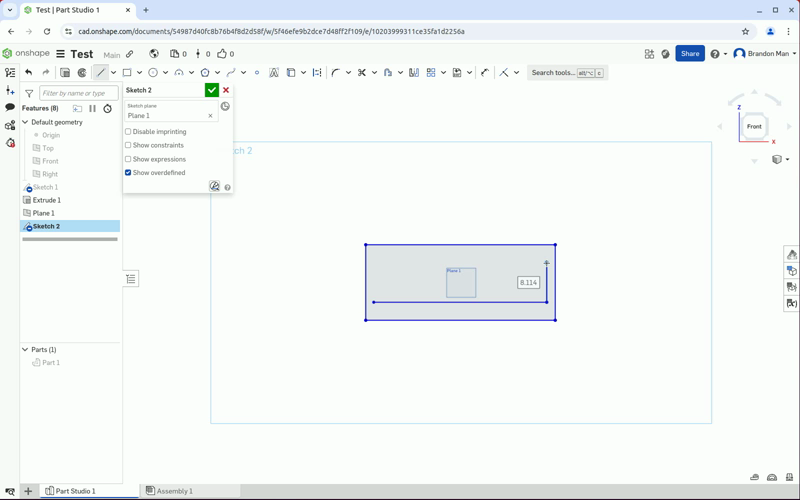
mouse_move(373, 262)
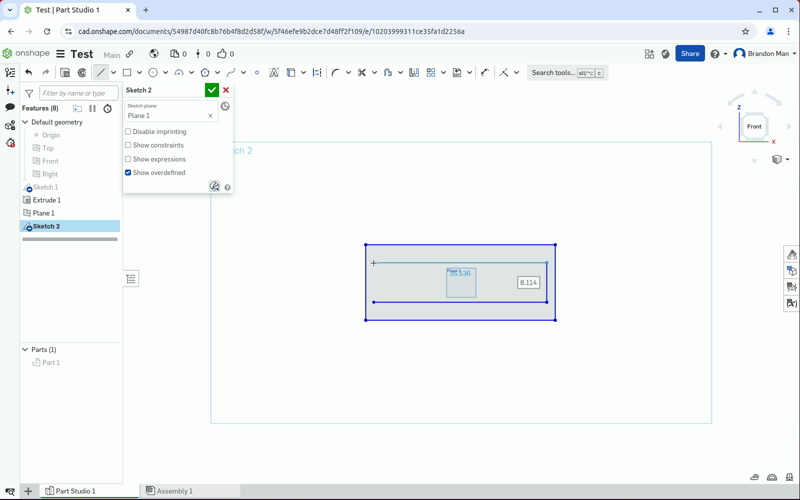
click(373, 262)
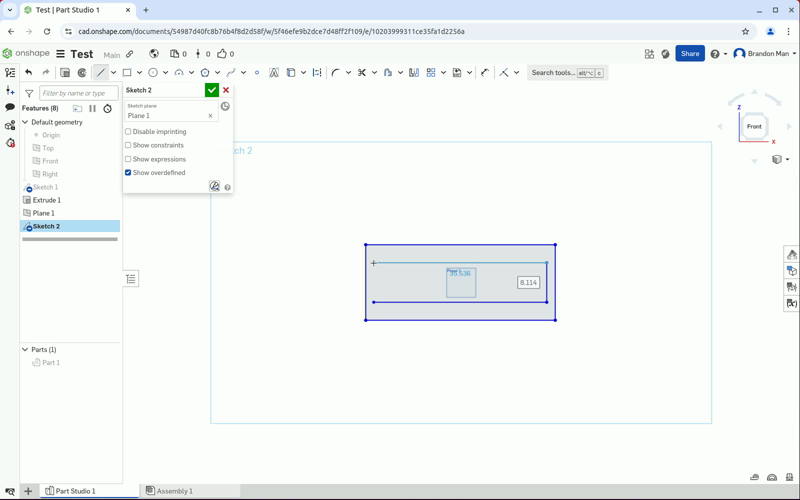
key_up(shift)
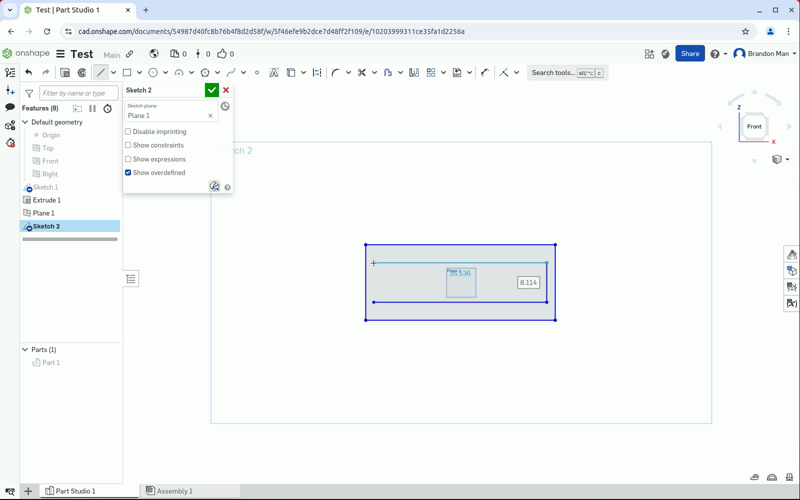
mouse_move(403, 262)
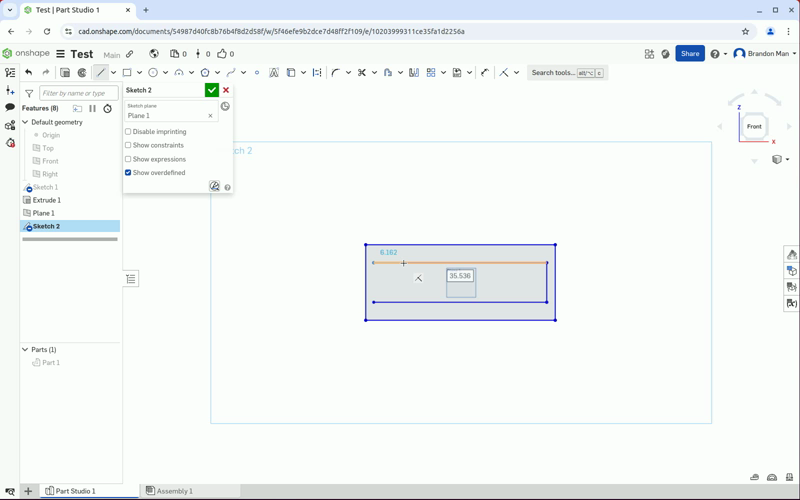
key_down(shift)
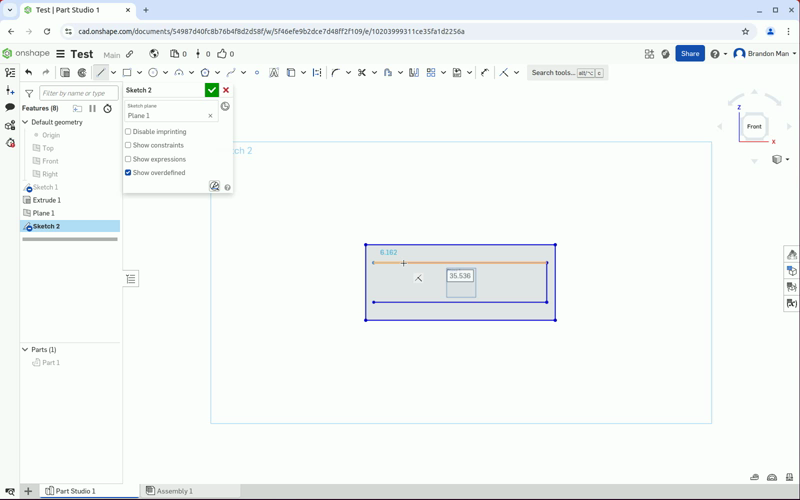
mouse_move(373, 302)
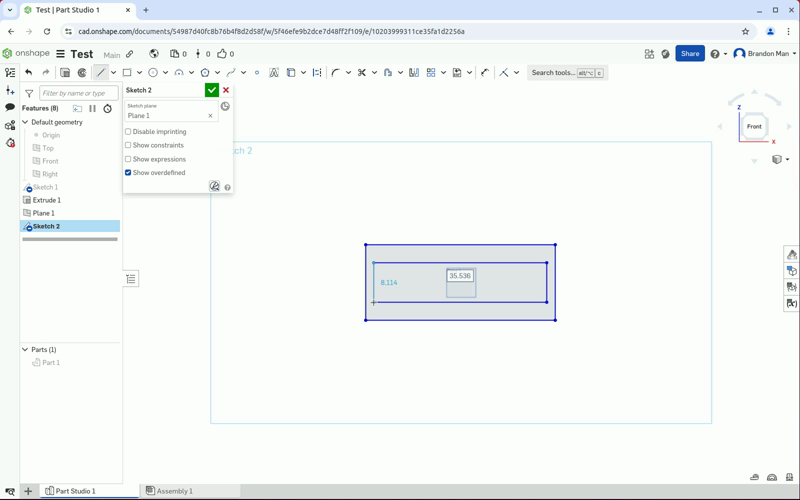
key_up(shift)
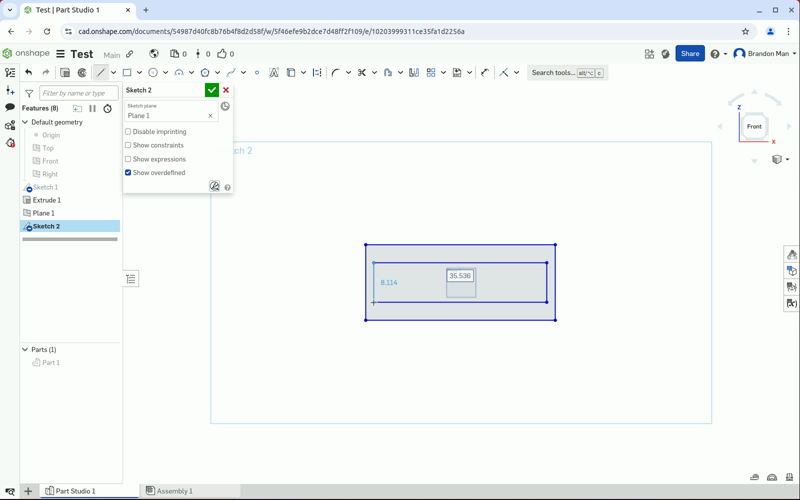
click(373, 302)
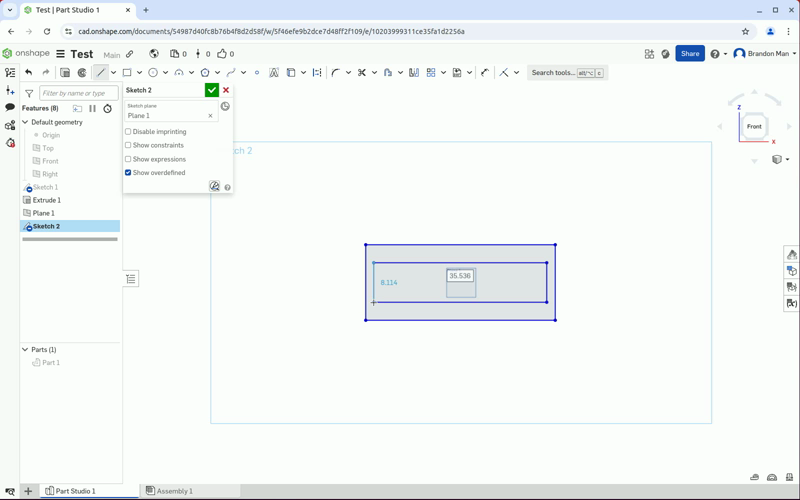
key(esc)
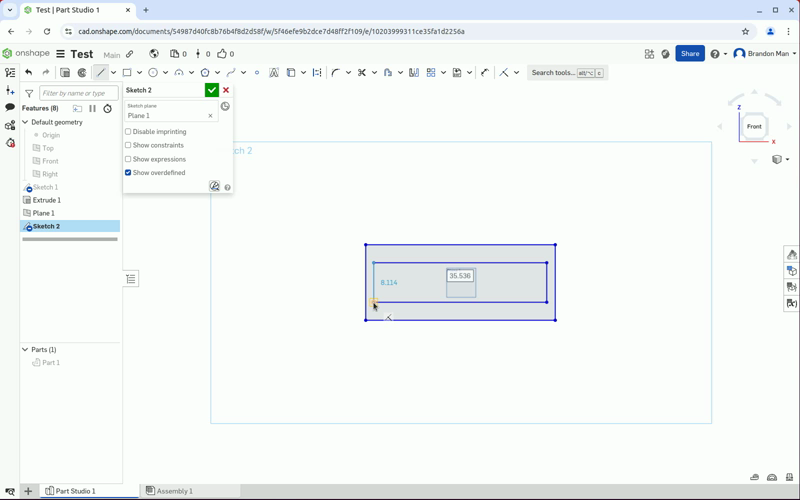
mouse_move(413, 315)
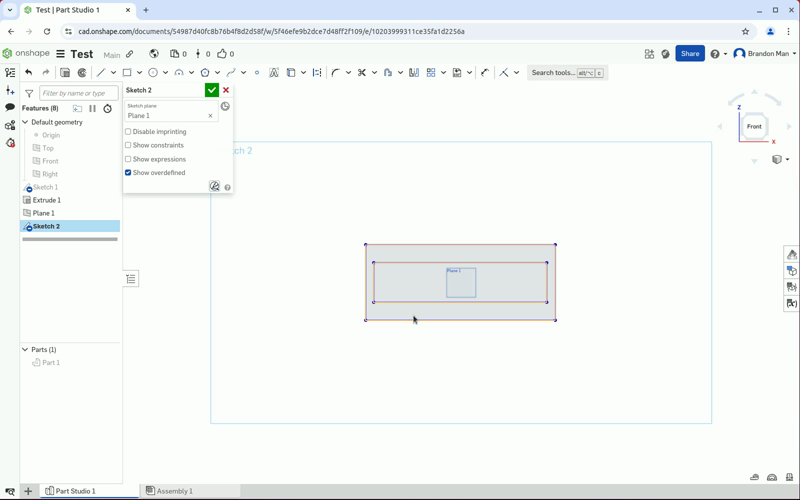
click(413, 315)
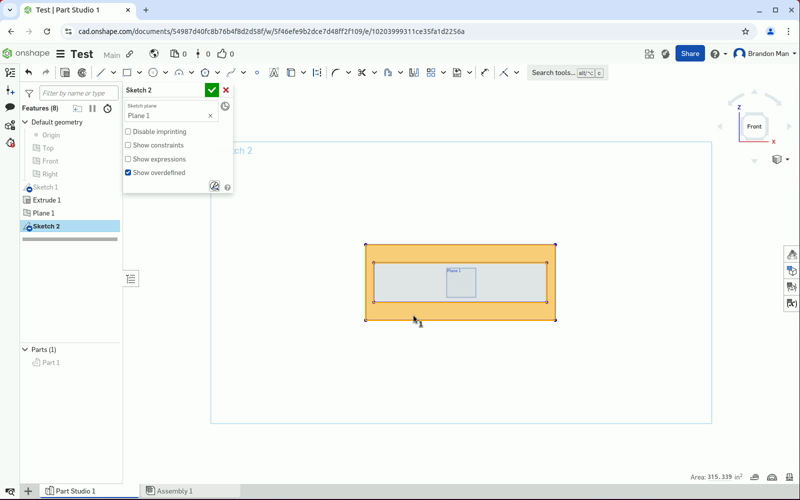
mouse_move(73, 352)
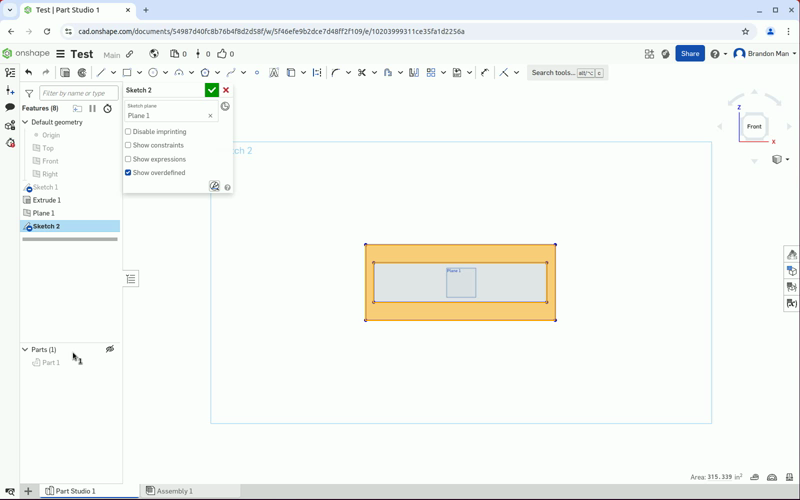
key(shift+y)
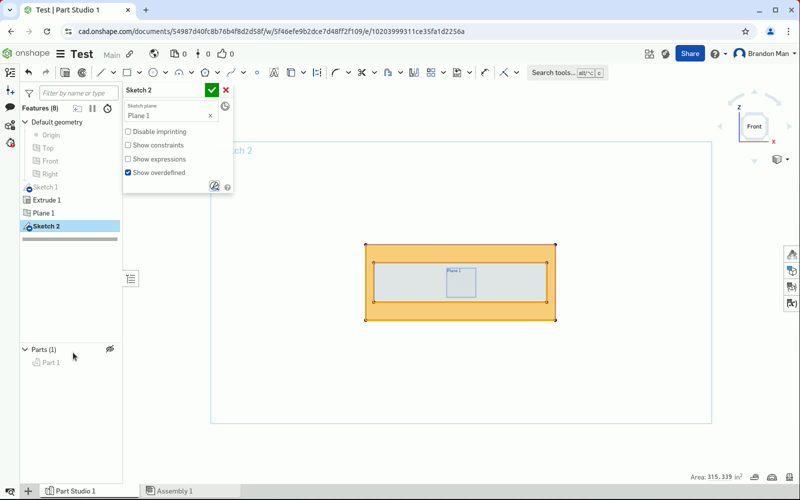
key(shift+e)
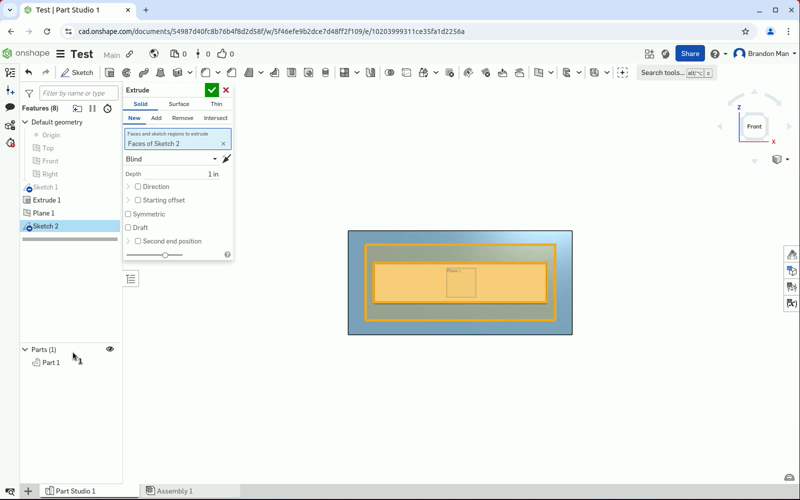
mouse_move(143, 106)
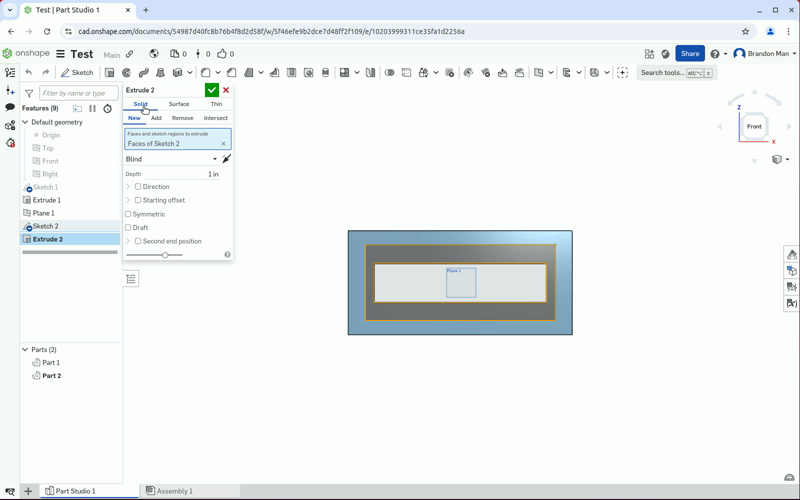
click(143, 106)
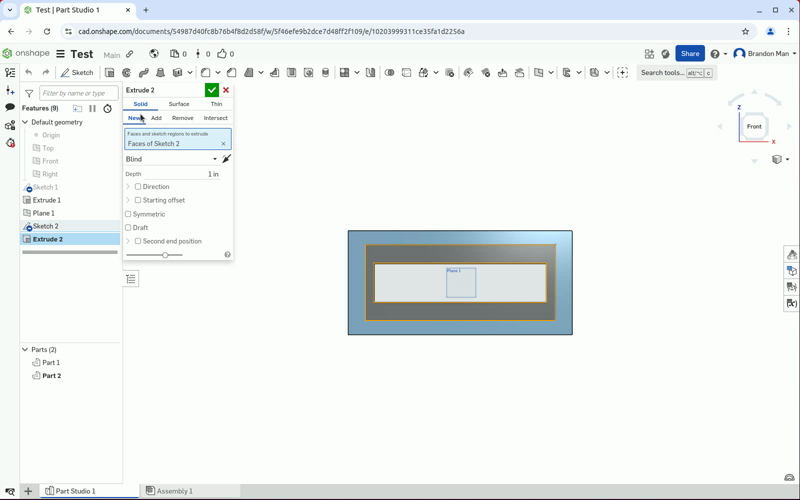
mouse_move(137, 120)
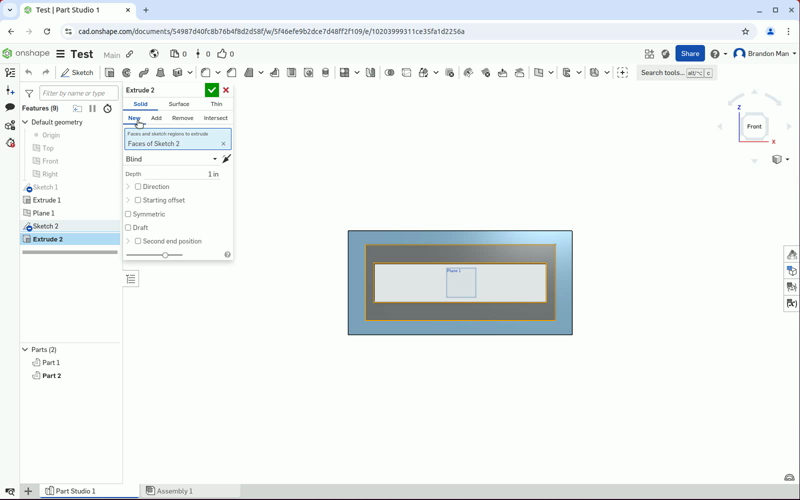
click(137, 120)
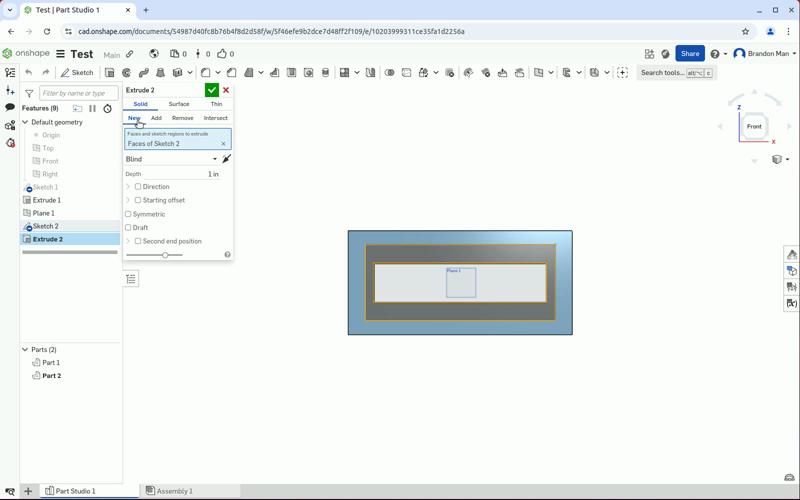
key(tab, 4)
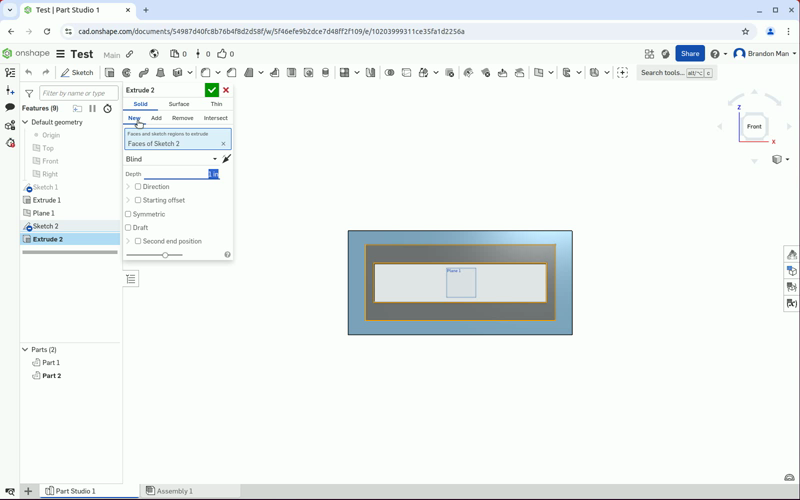
text(21.423)
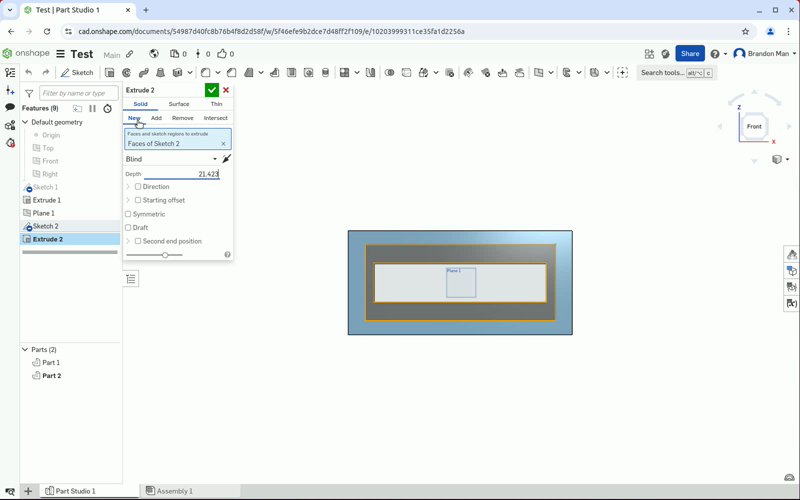
key(enter)
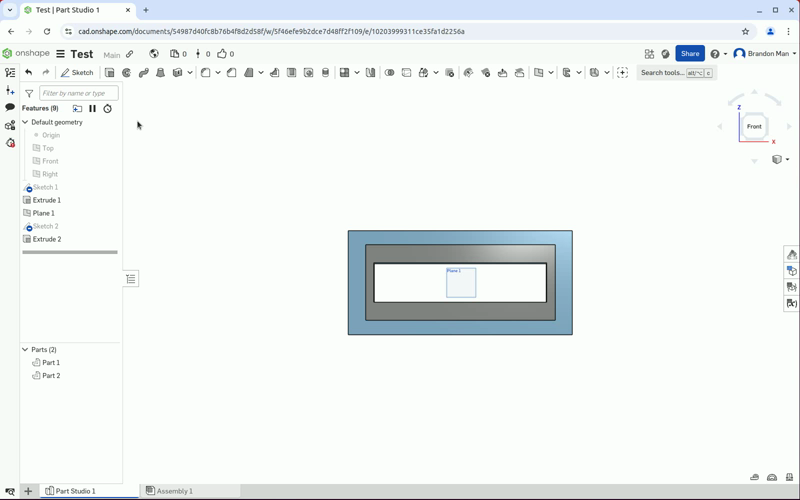
key(shift+h)
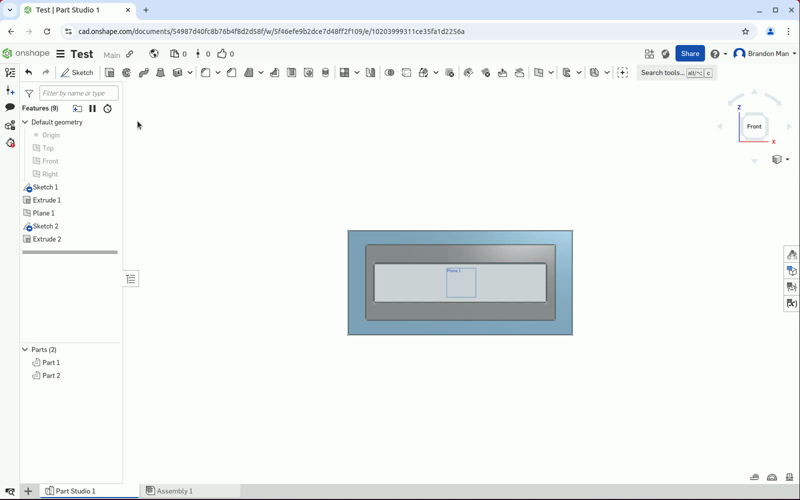
key(shift+h)
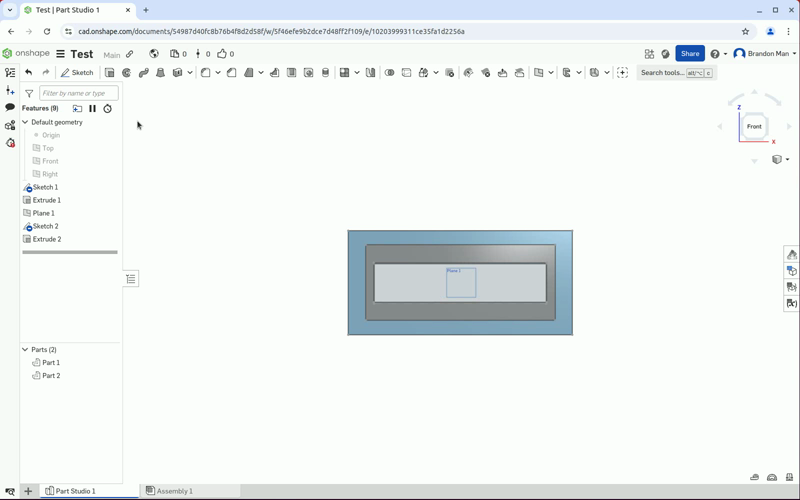
key(shift+7)
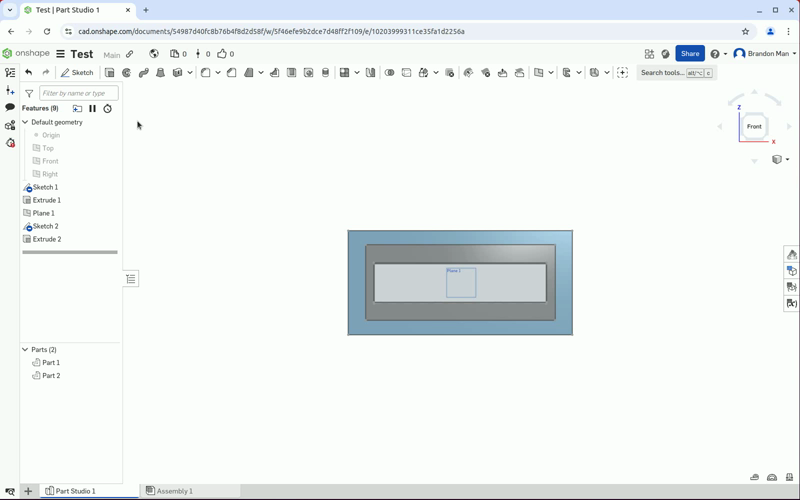
key(left, 2)
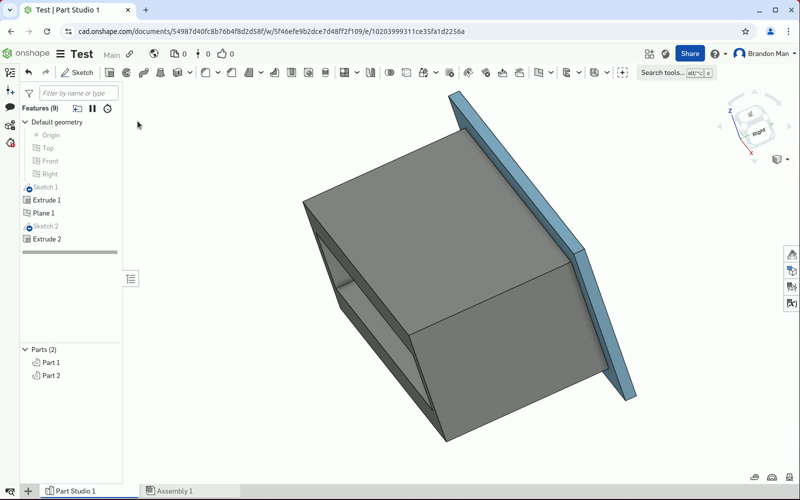
key(down, 2)
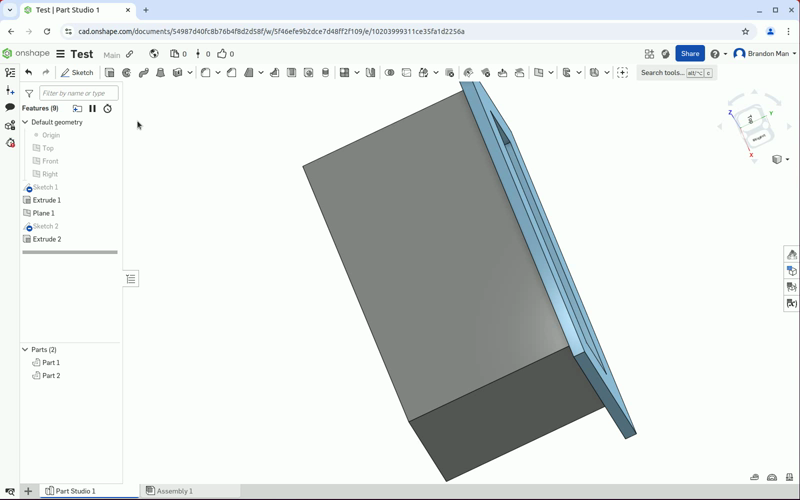
key(up, 2)
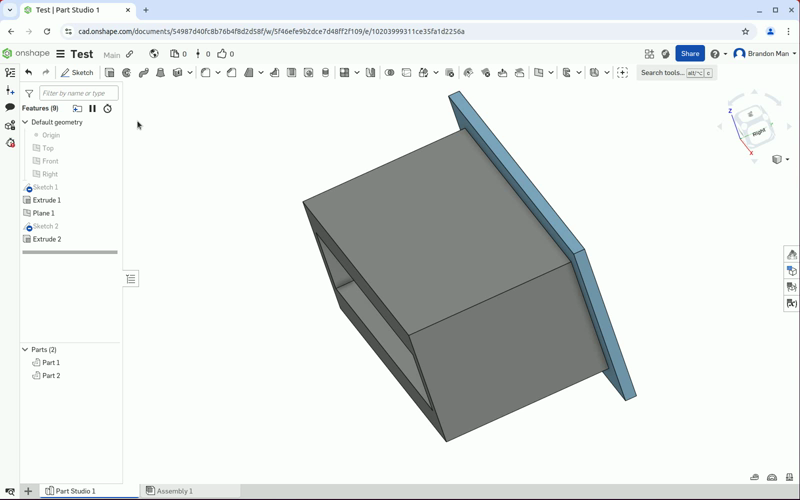
key(right, 2)
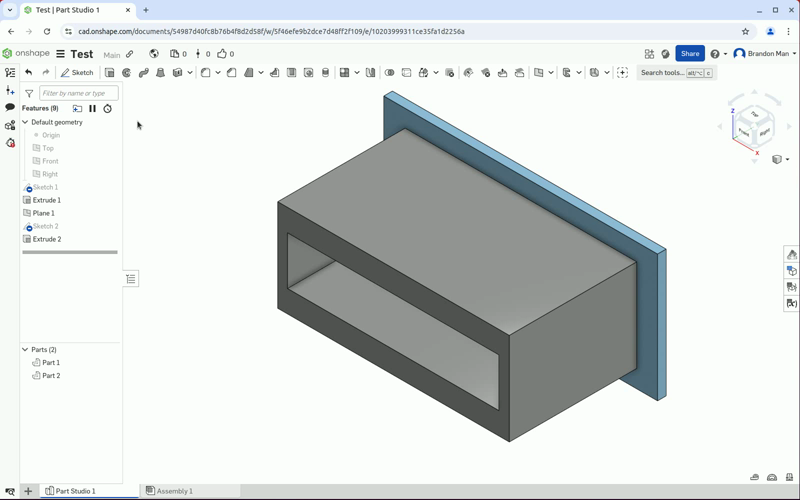
mouse_move(73, 189)
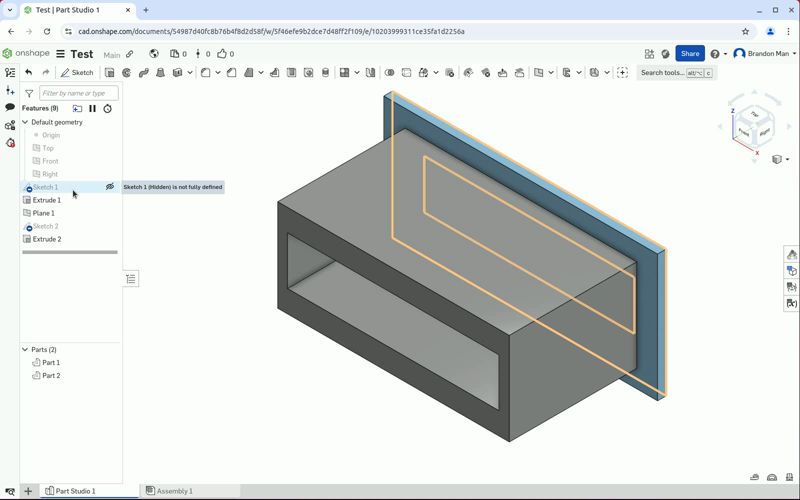
click(73, 189)